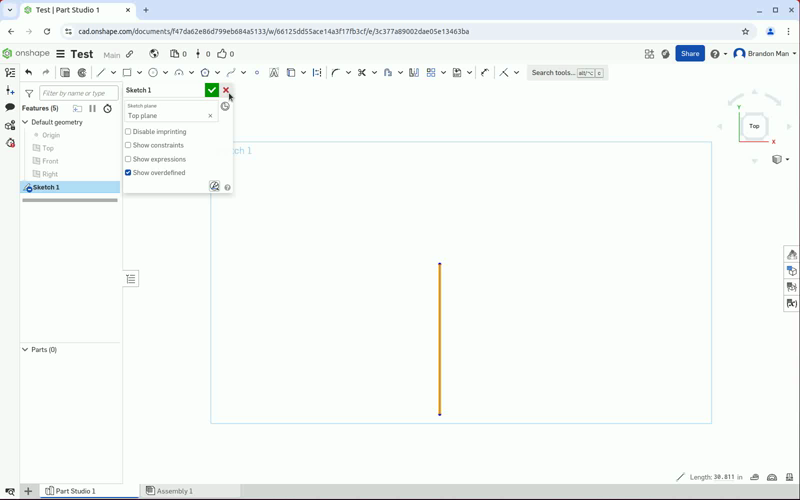
key(shift+h)
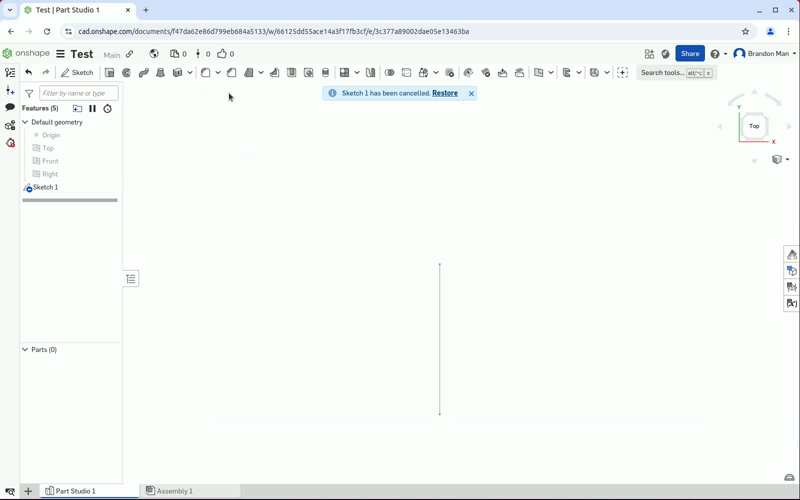
key(shift+s)
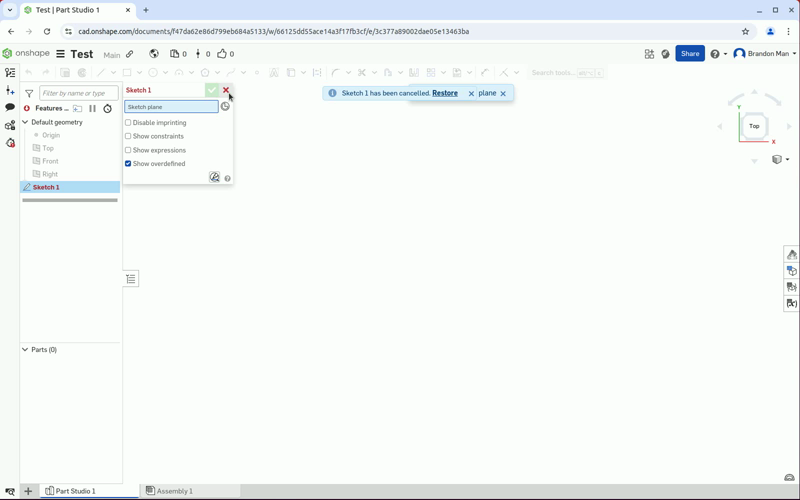
mouse_move(73, 150)
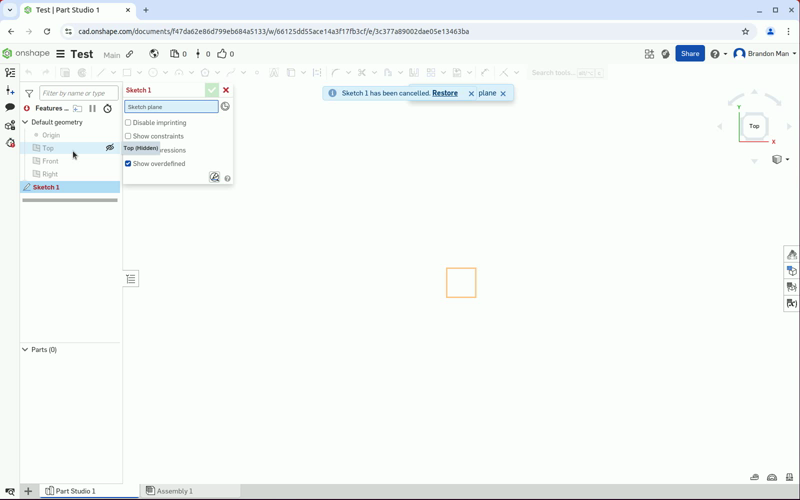
click(73, 150)
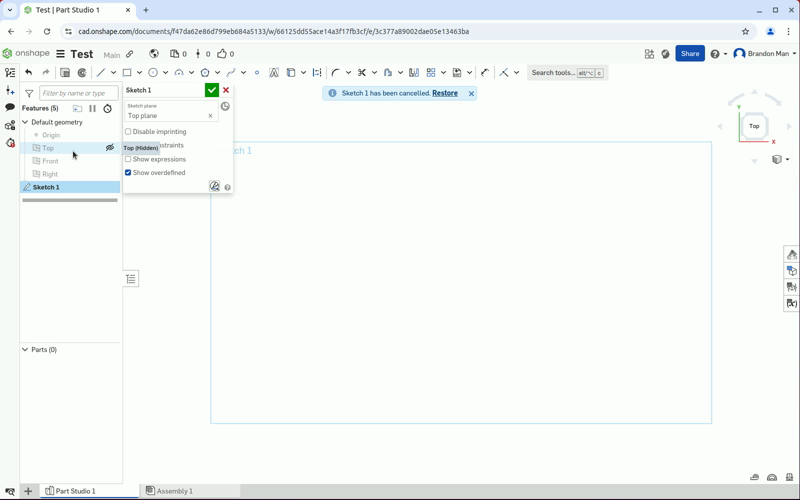
mouse_move(73, 352)
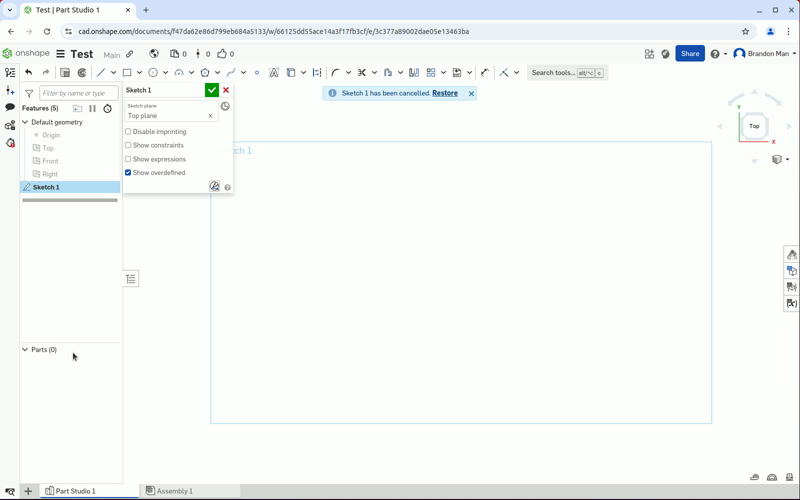
key(y)
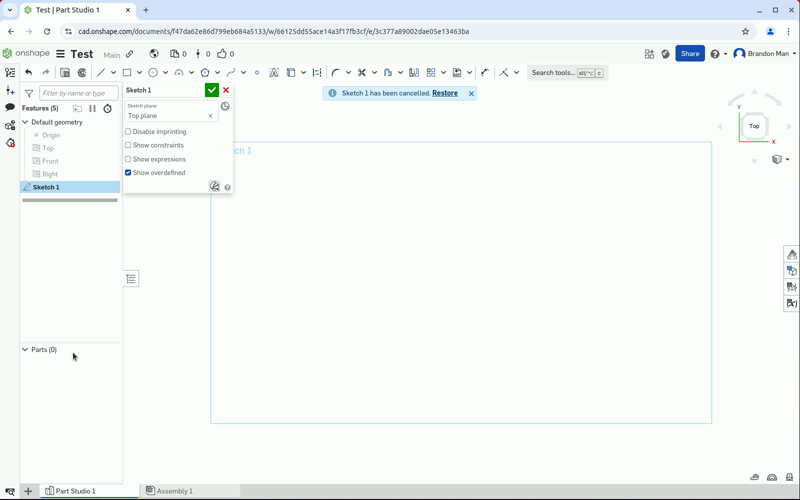
key(c)
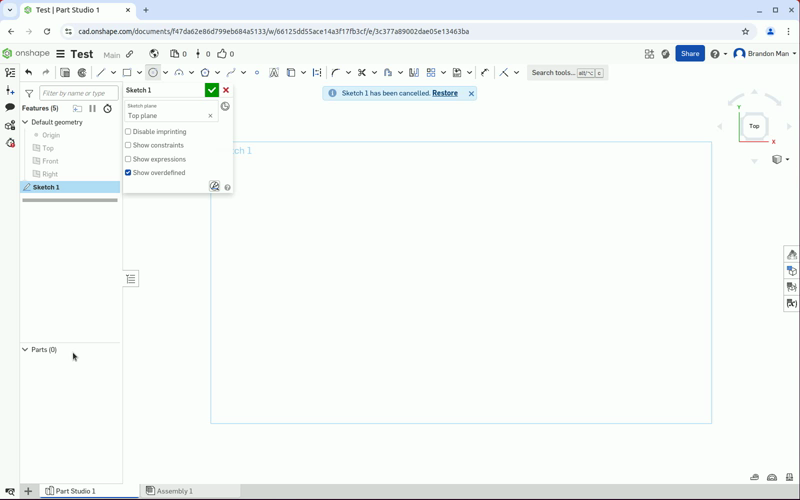
key_down(shift)
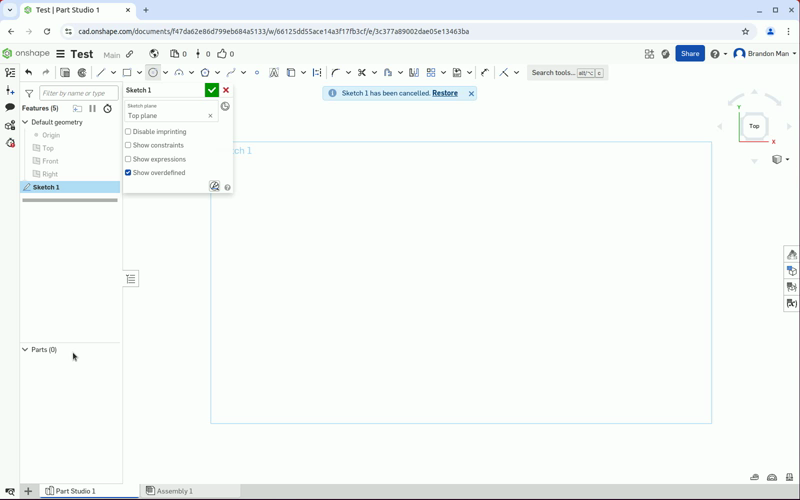
mouse_move(461, 282)
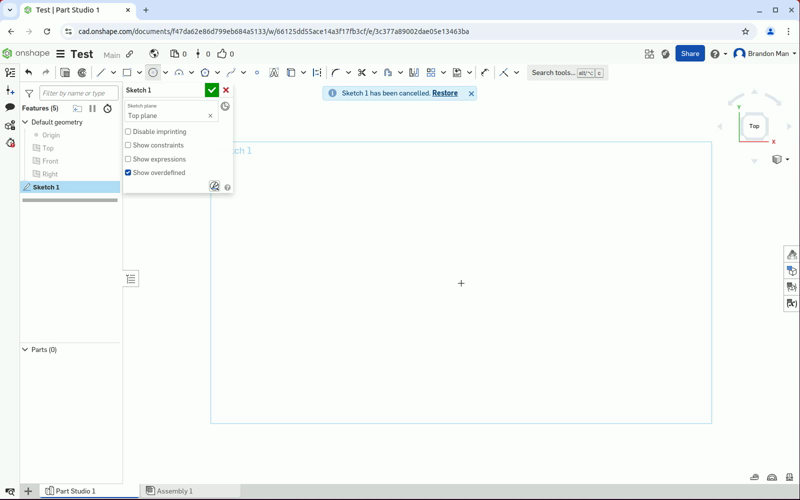
click(461, 282)
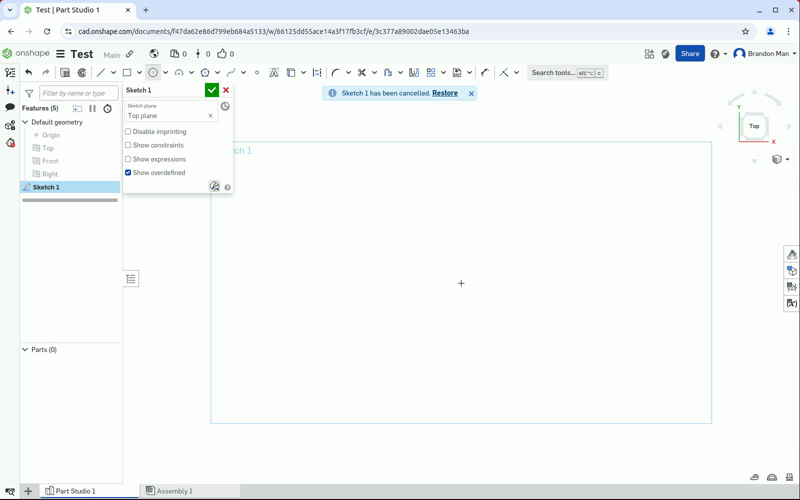
key_up(shift)
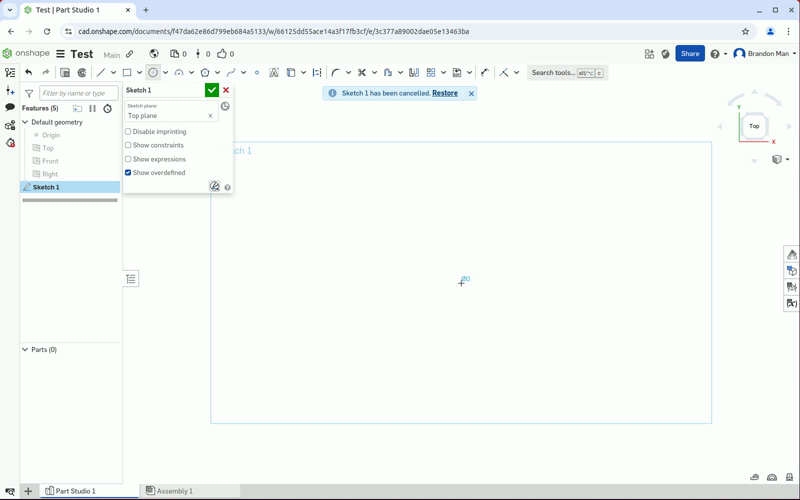
mouse_move(574, 282)
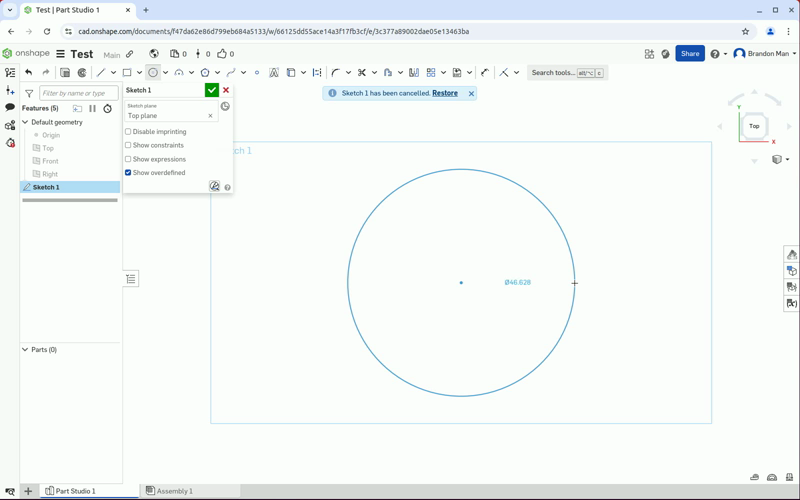
click(574, 282)
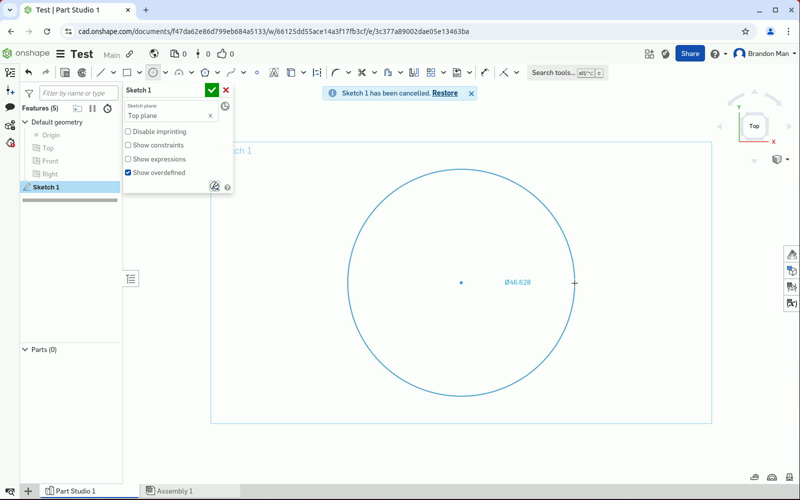
key(esc)
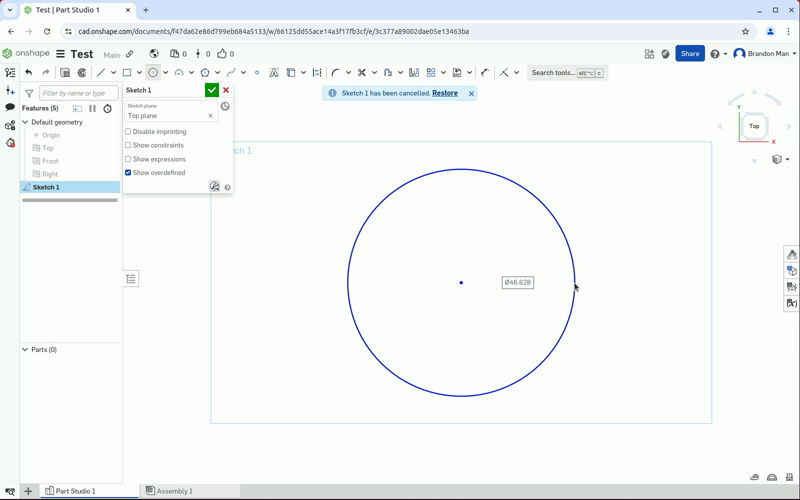
key(c)
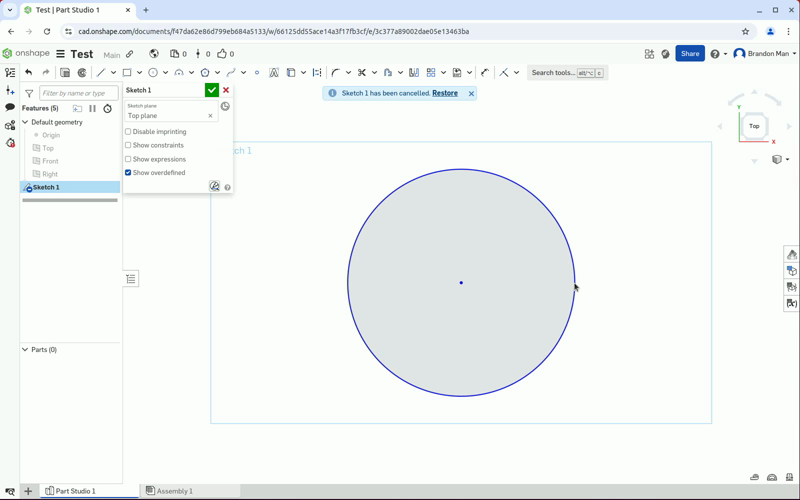
key_down(shift)
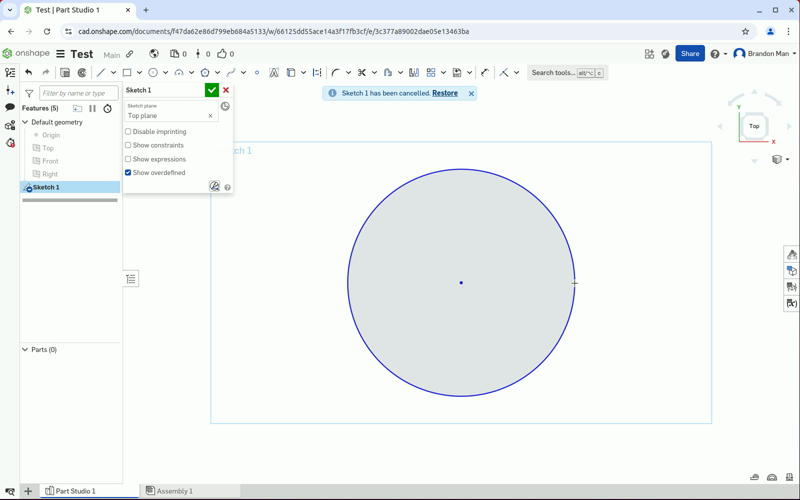
mouse_move(461, 282)
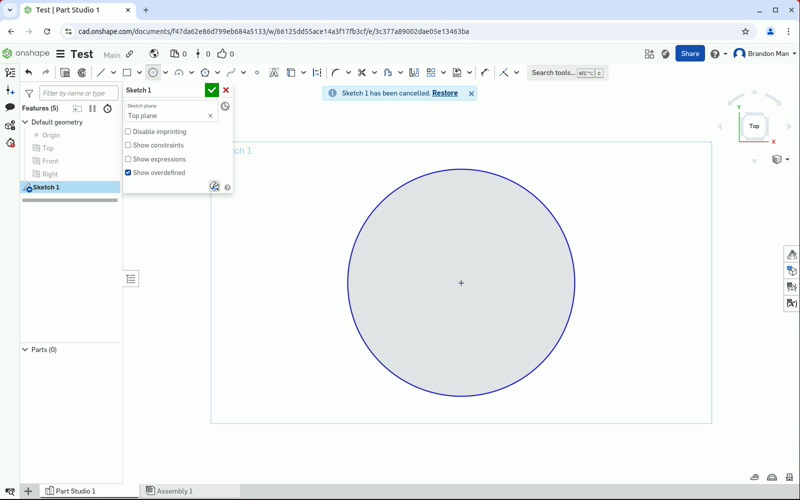
click(461, 282)
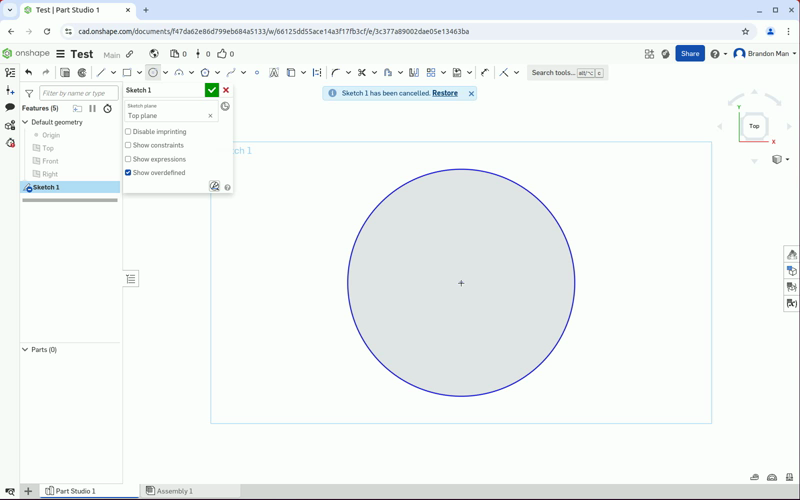
key_up(shift)
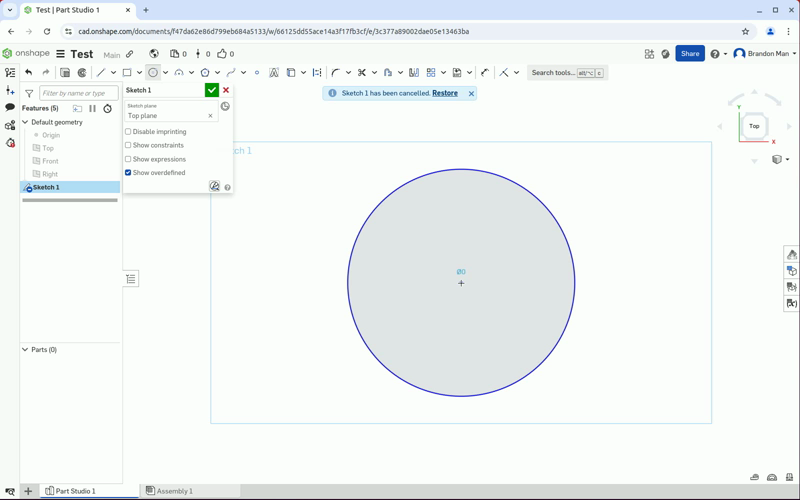
mouse_move(525, 282)
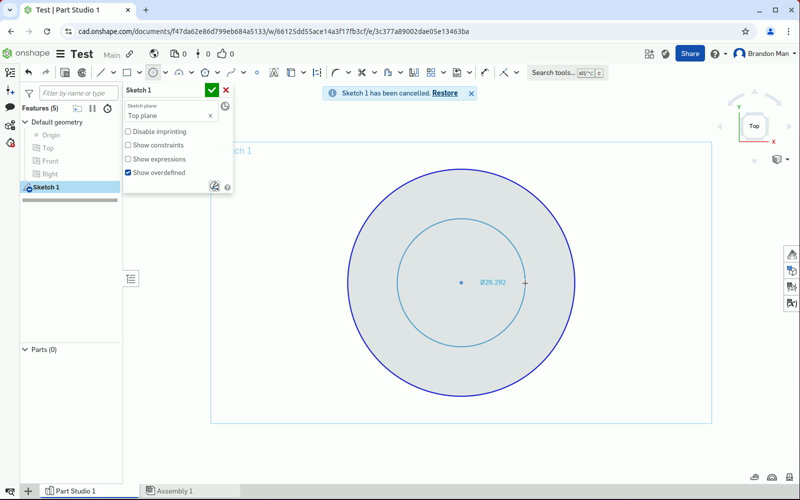
click(525, 282)
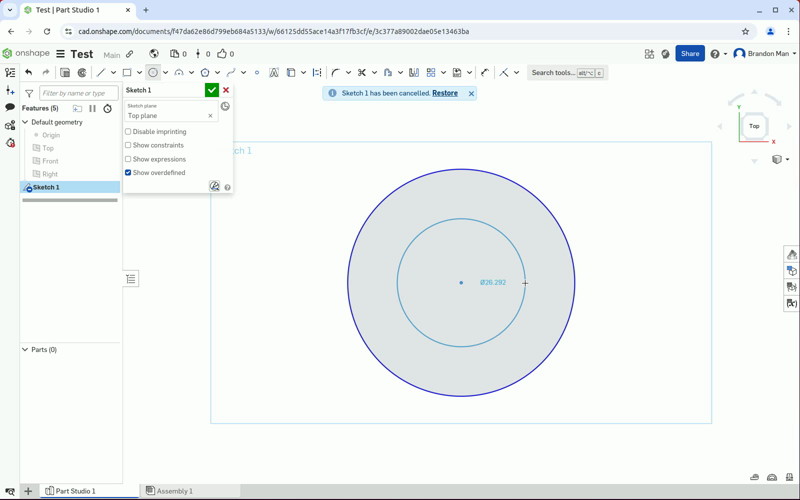
key(esc)
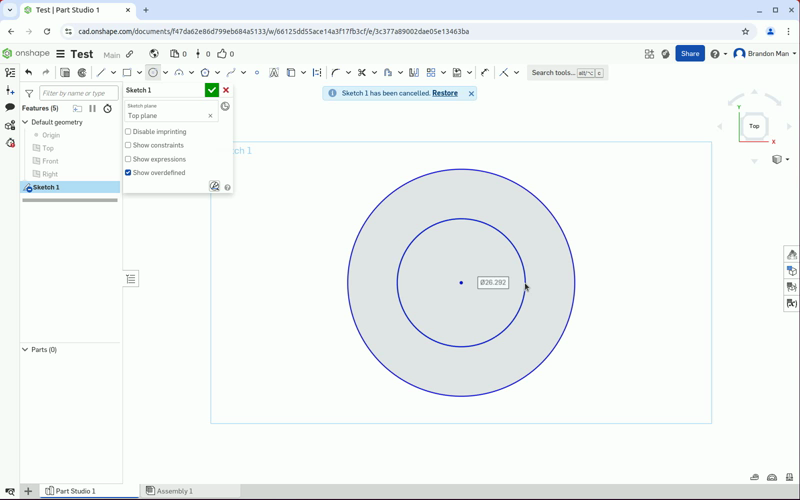
mouse_move(443, 196)
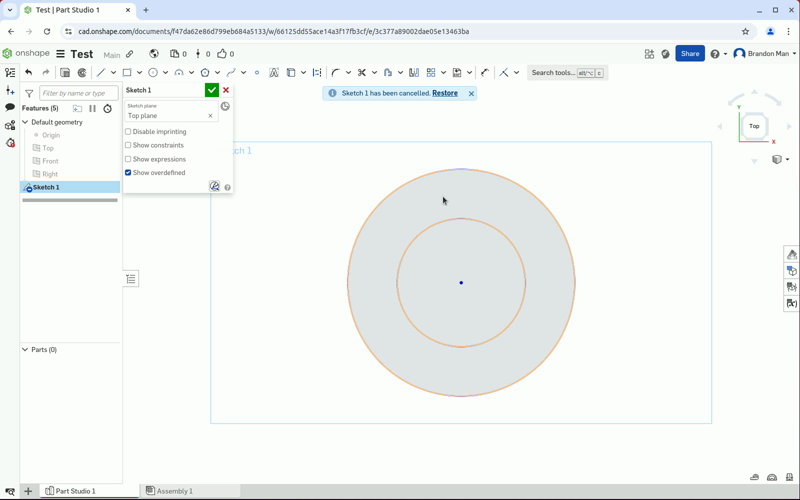
click(443, 196)
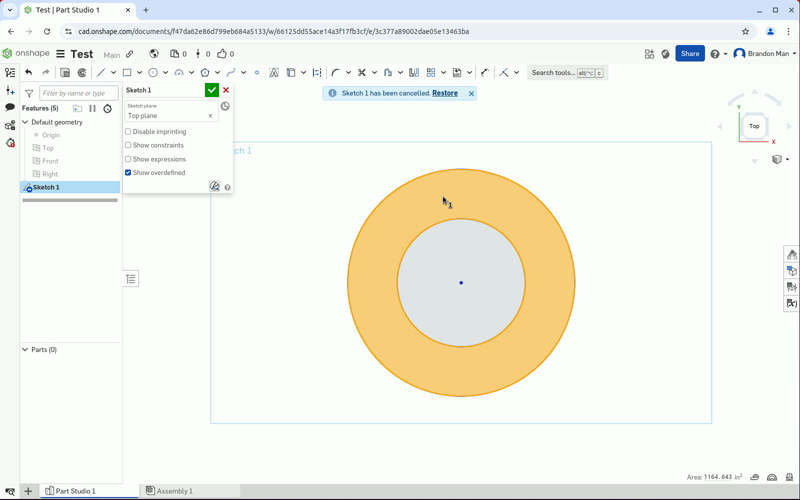
mouse_move(73, 352)
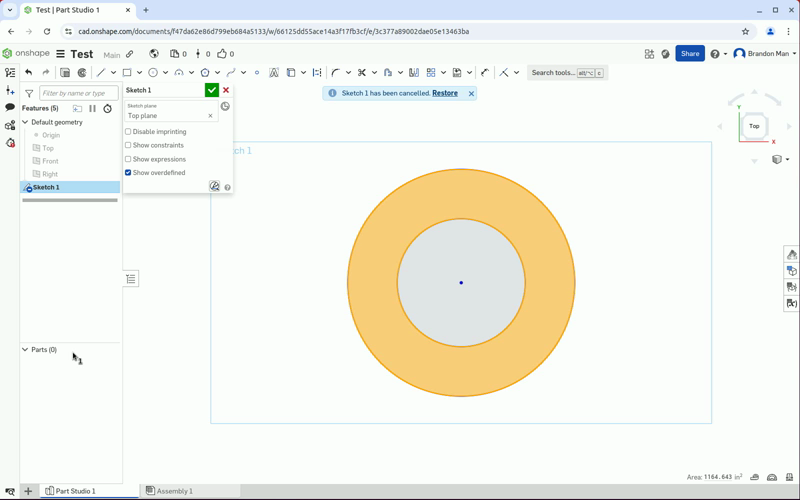
key(shift+y)
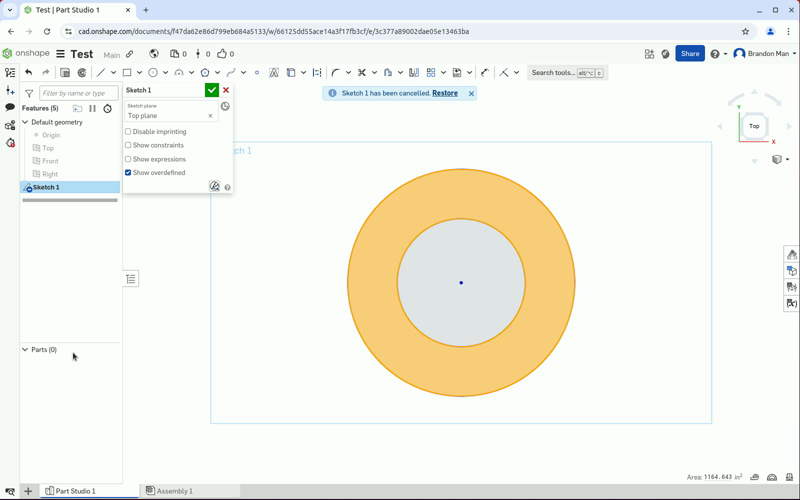
key(shift+e)
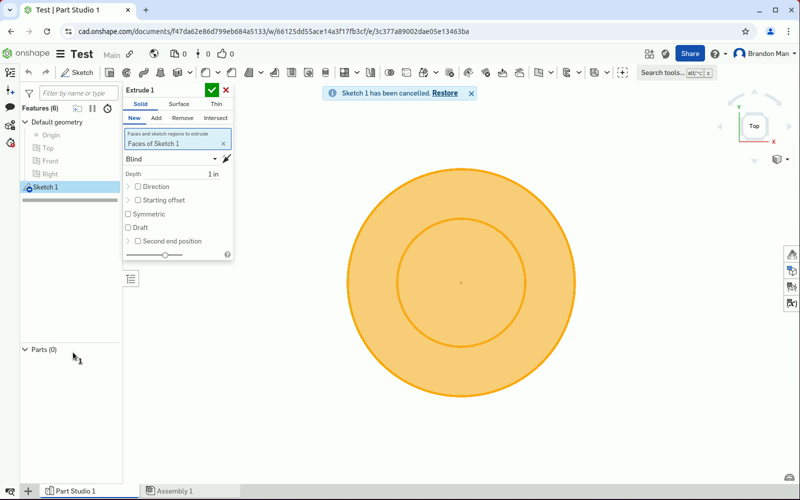
mouse_move(143, 106)
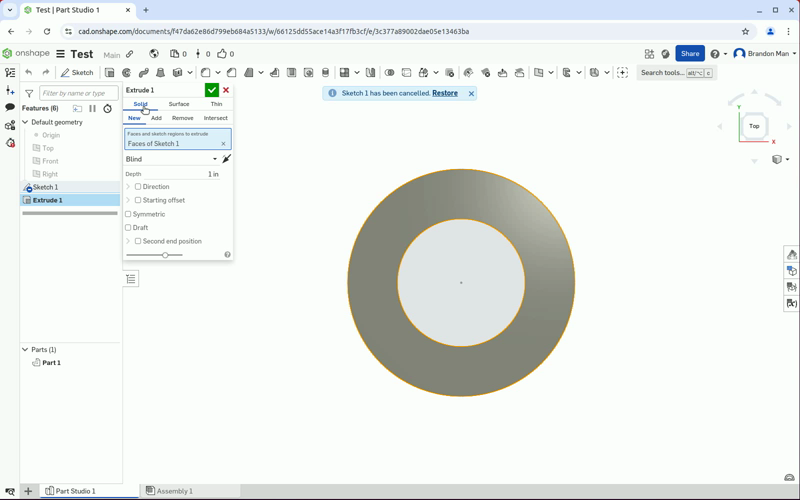
click(143, 106)
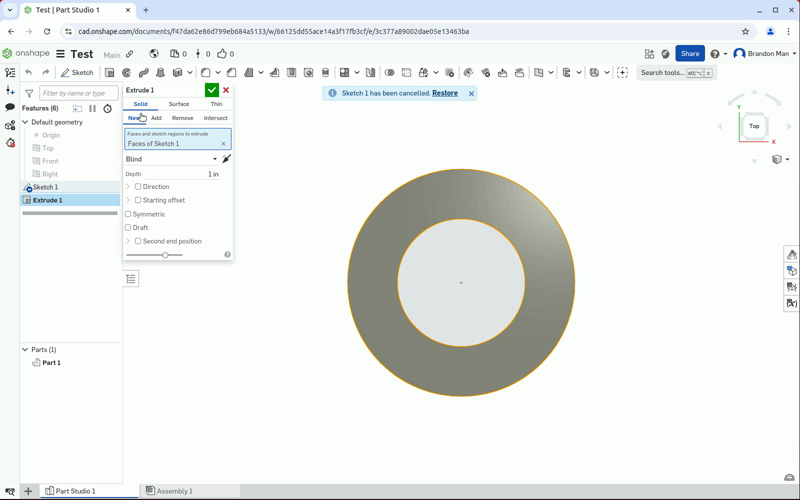
mouse_move(137, 120)
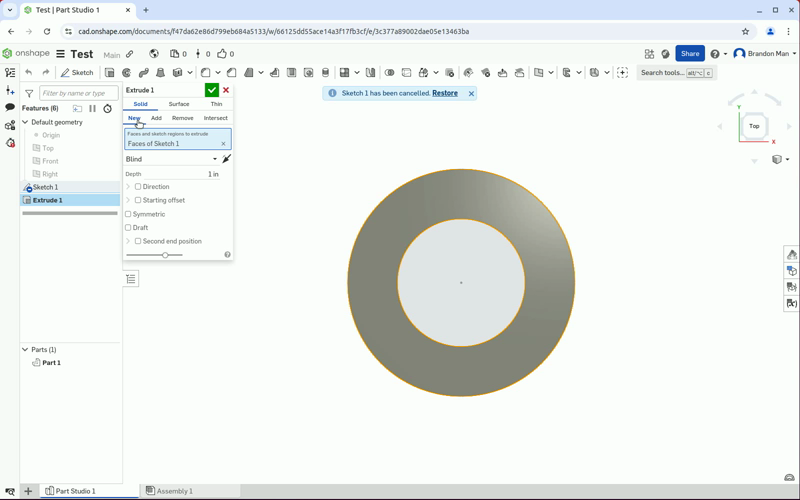
click(137, 120)
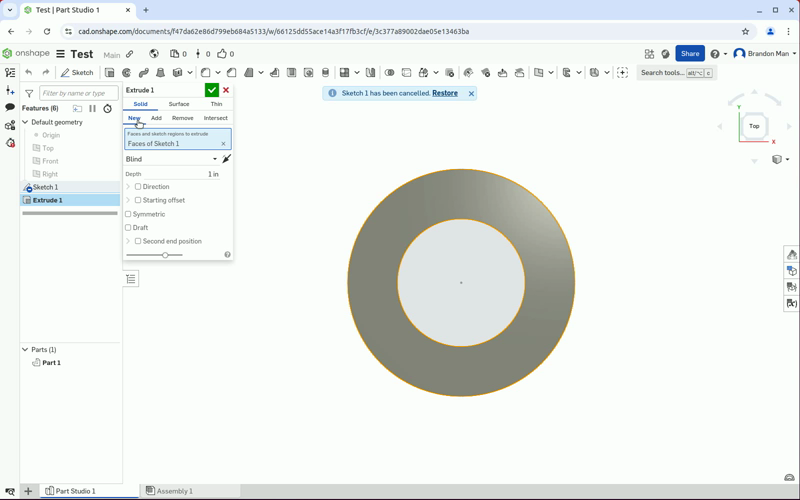
key(tab, 4)
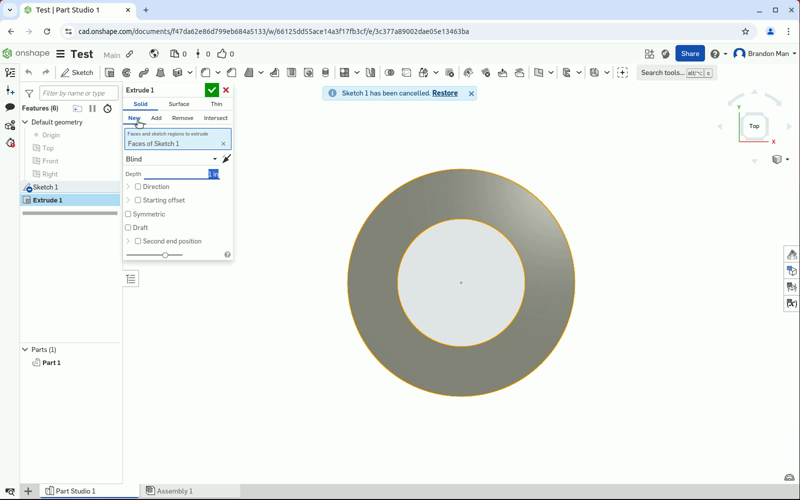
text(1.685)
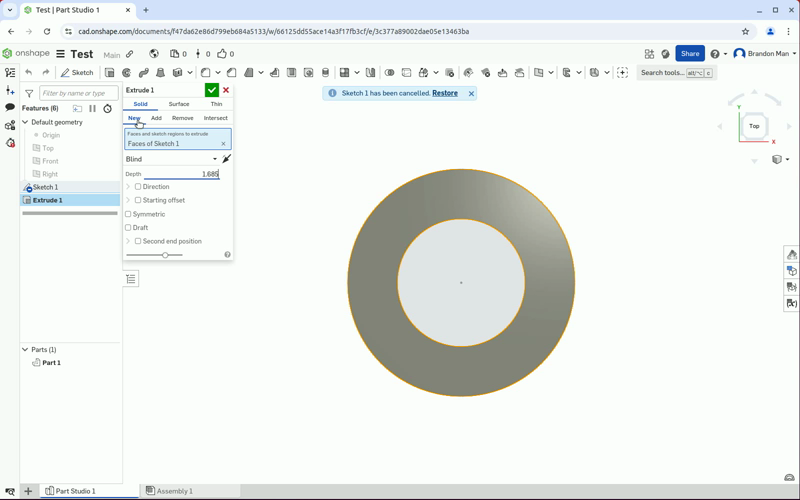
key(enter)
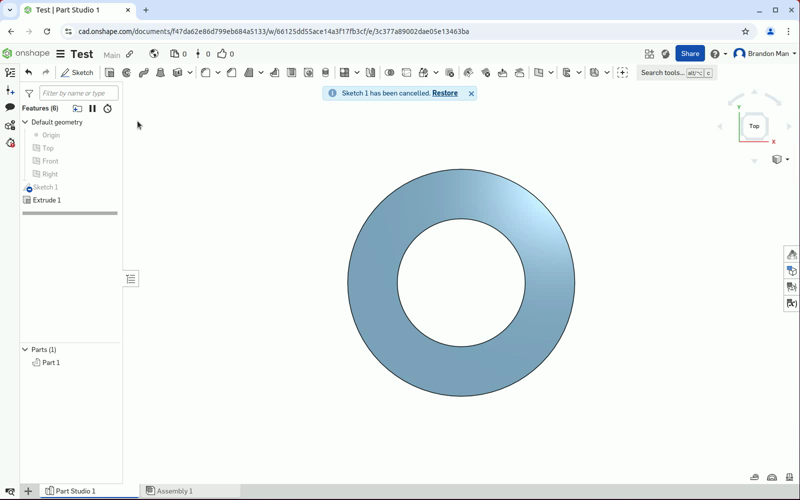
key(shift+h)
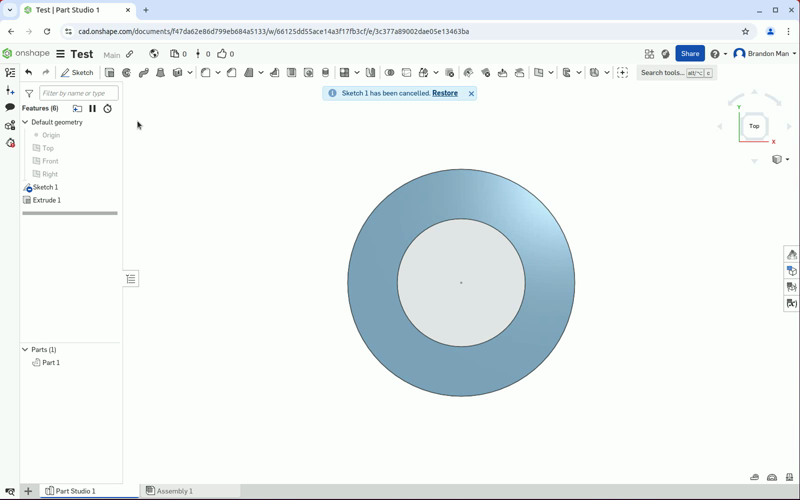
key(shift+h)
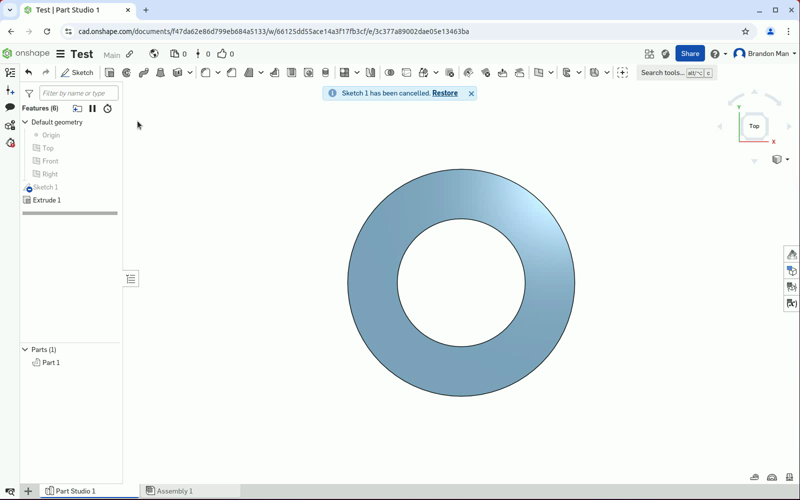
mouse_move(73, 189)
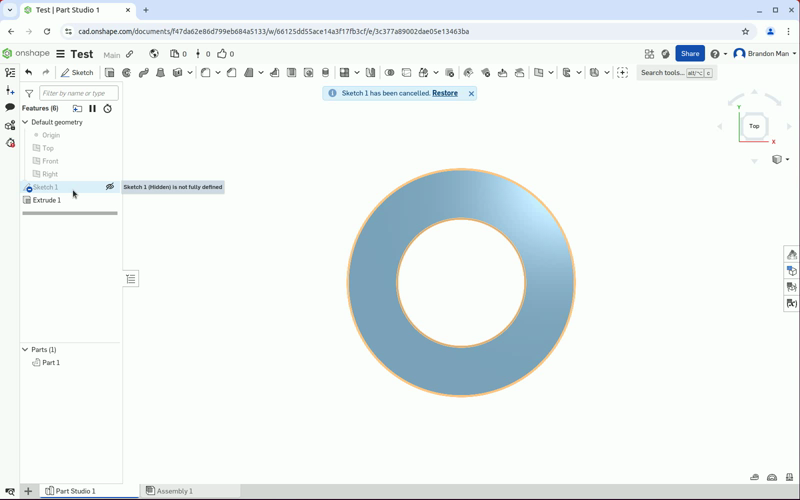
click(73, 189)
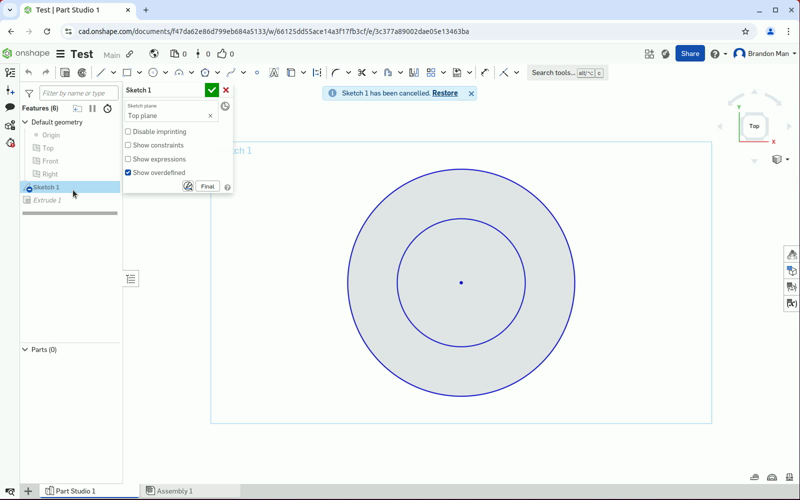
mouse_move(229, 92)
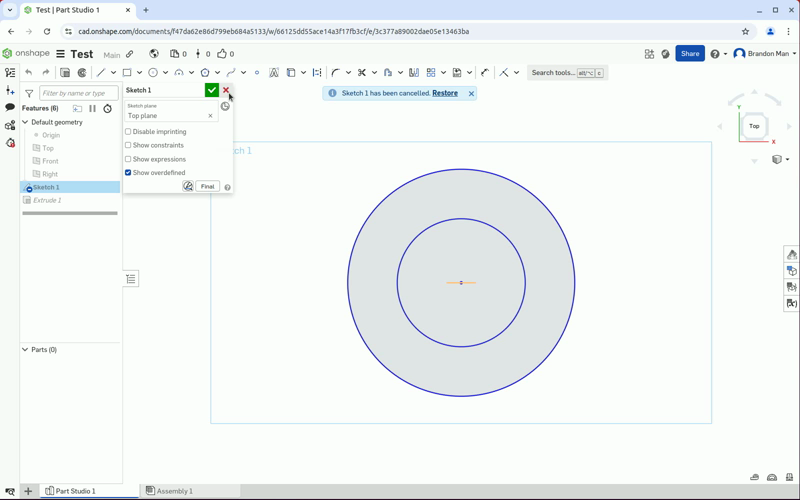
click(229, 92)
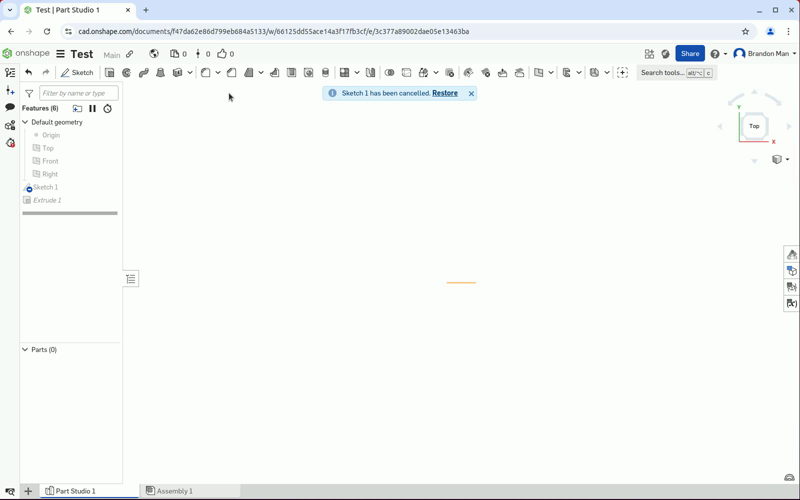
mouse_move(541, 75)
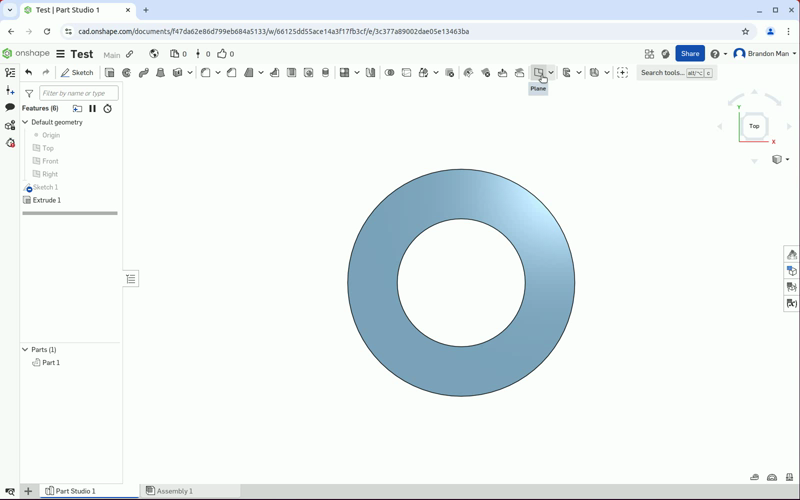
click(541, 75)
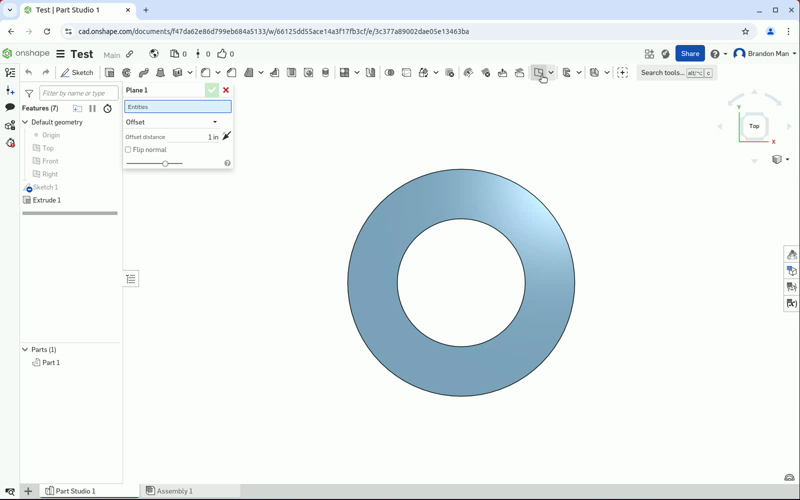
mouse_move(73, 150)
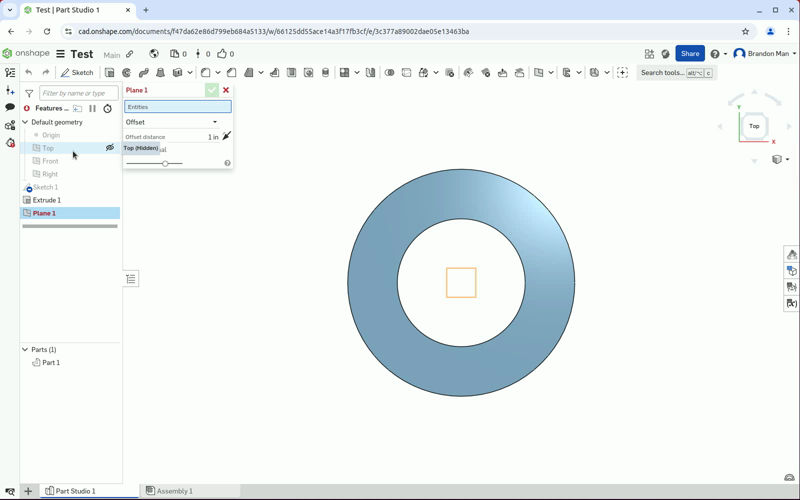
click(73, 150)
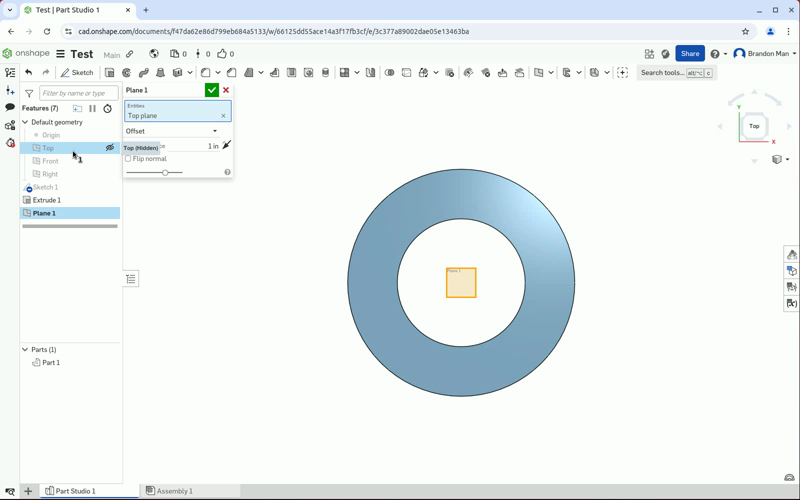
key(tab, 2)
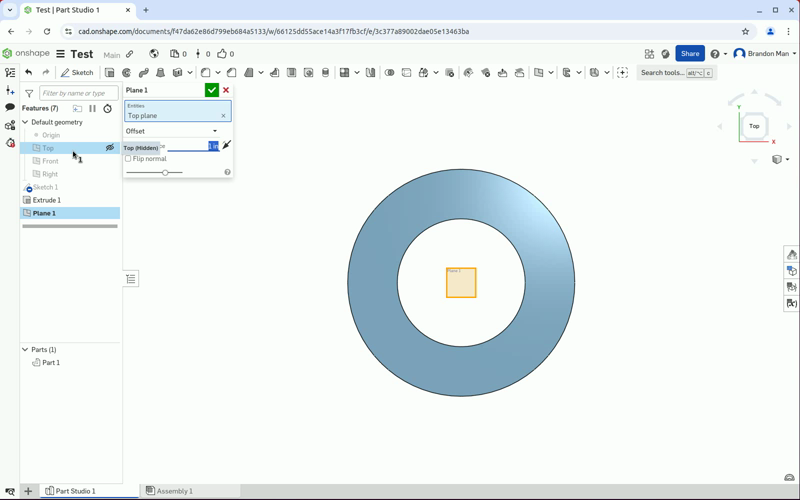
text(1.695)
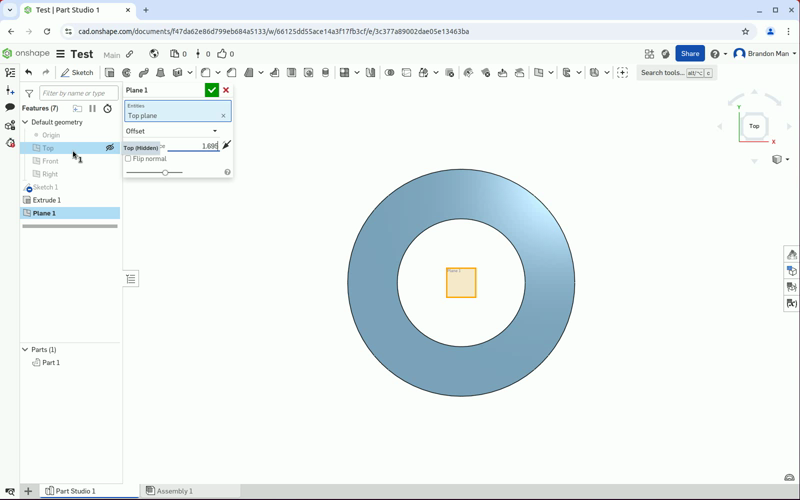
key(enter, 2)
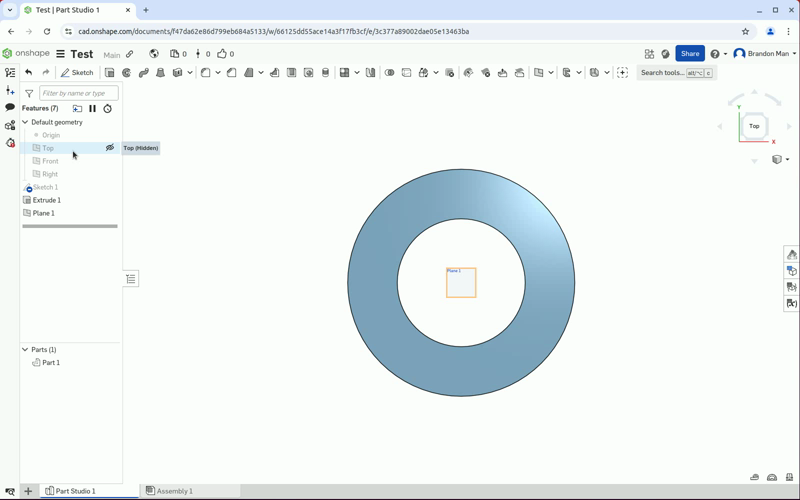
key(shift+s)
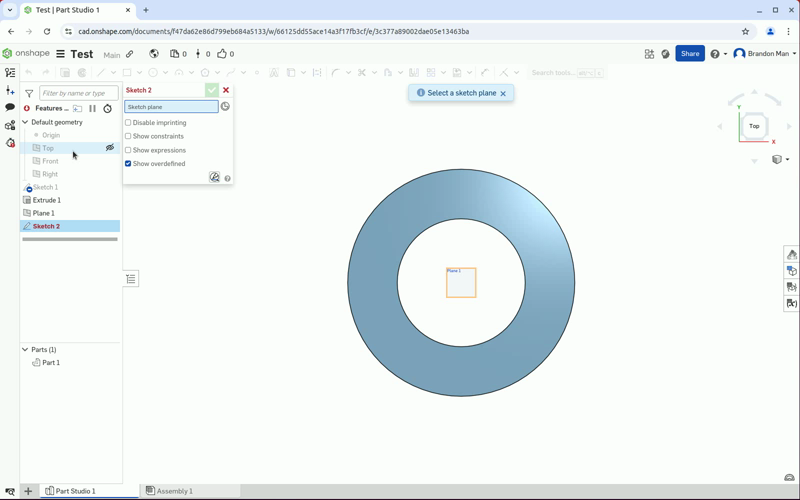
mouse_move(73, 215)
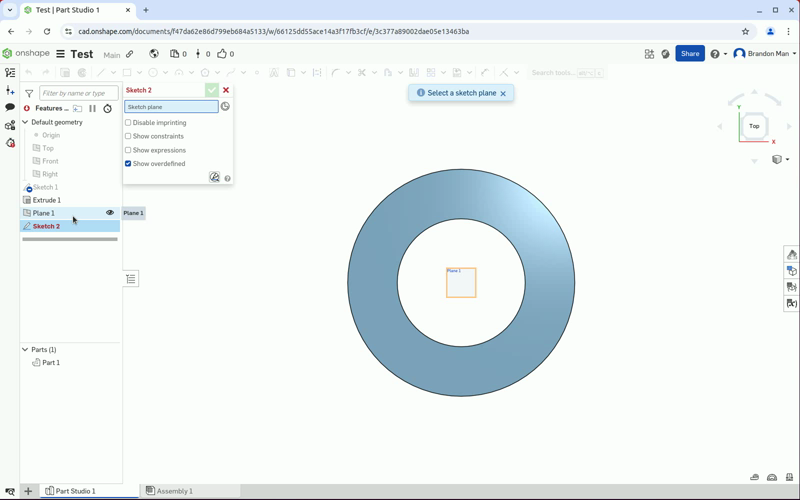
click(73, 215)
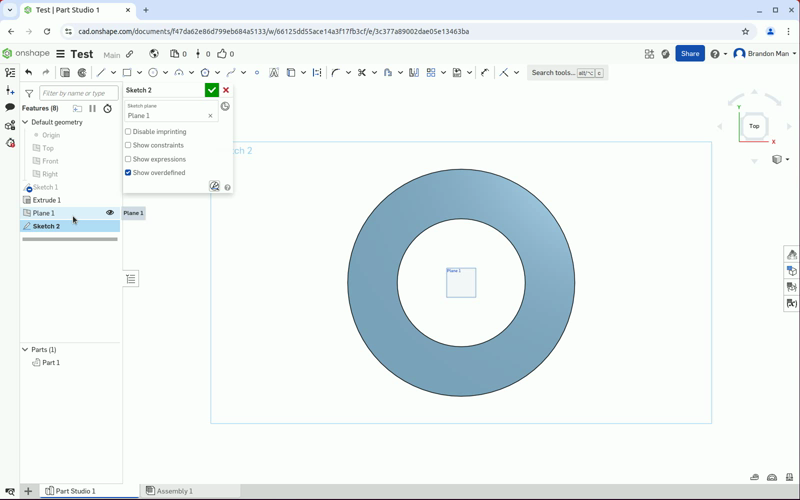
mouse_move(73, 352)
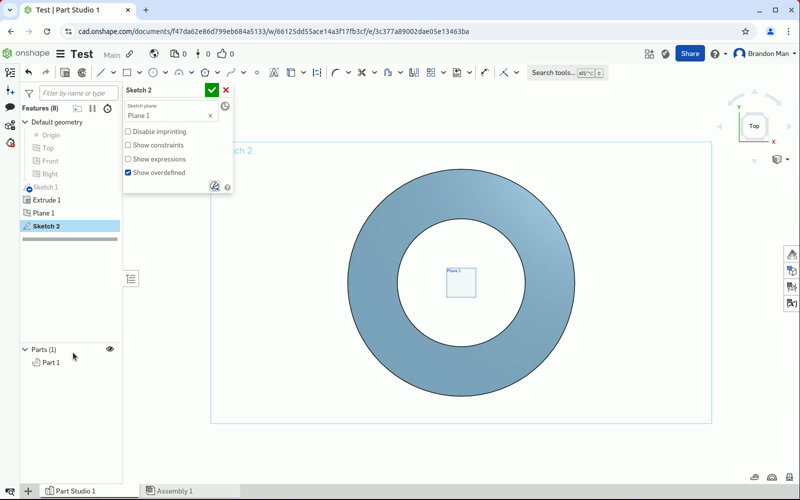
key(y)
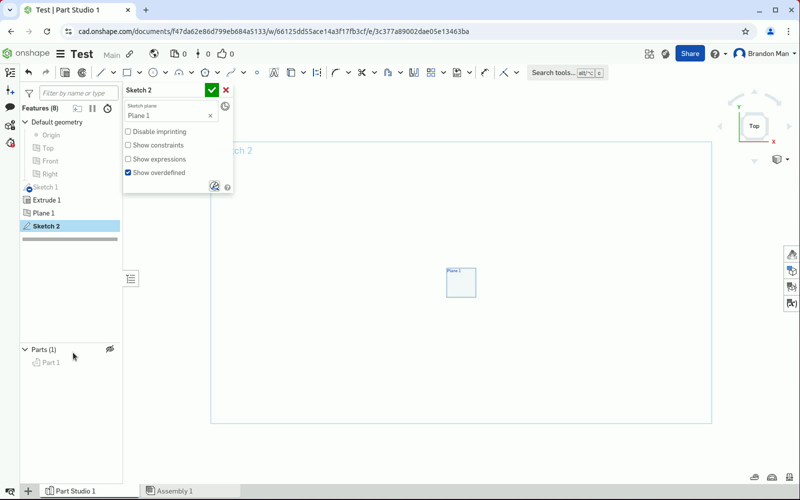
key(c)
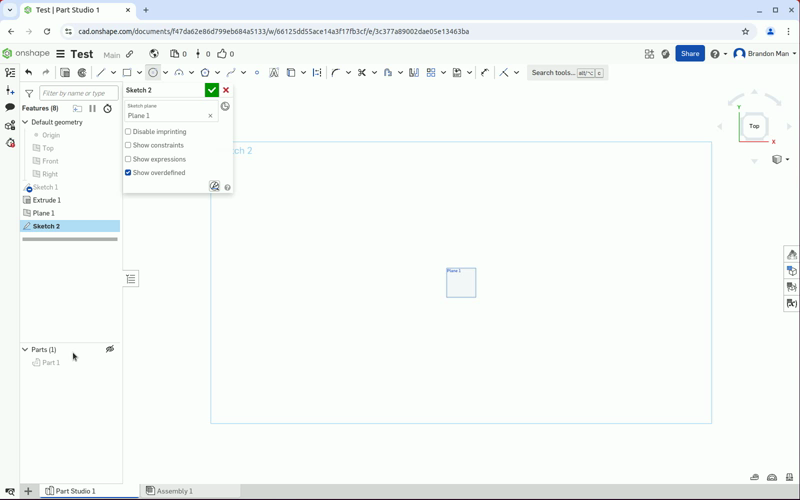
key_down(shift)
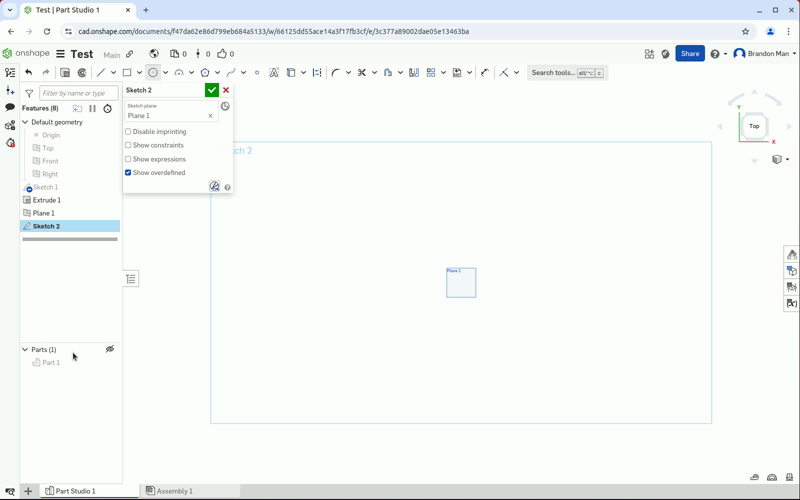
mouse_move(461, 282)
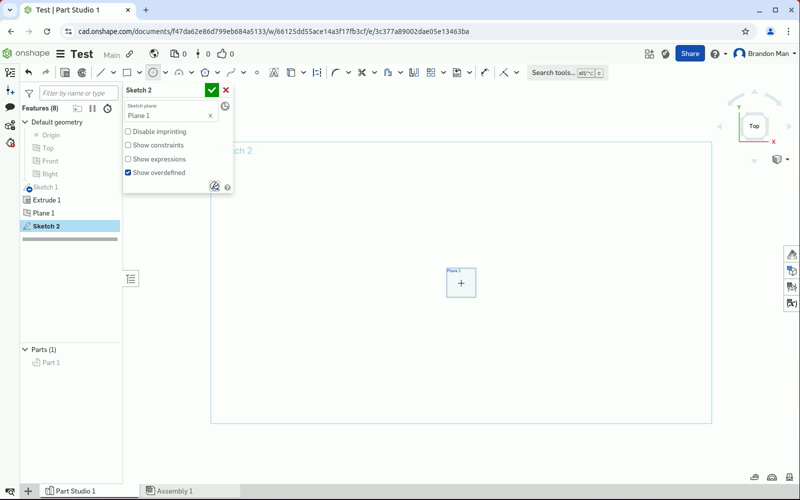
click(461, 282)
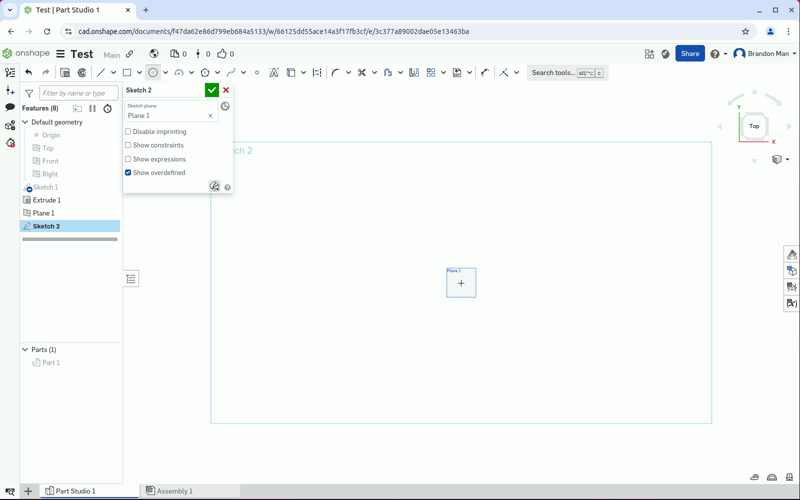
key_up(shift)
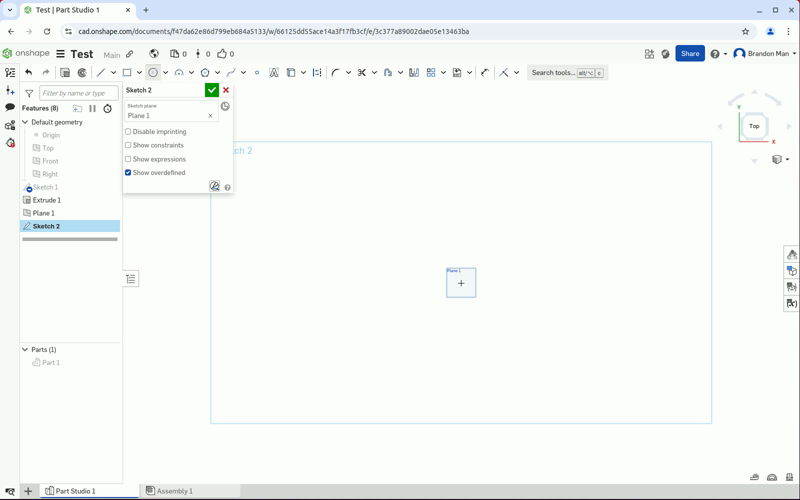
mouse_move(534, 282)
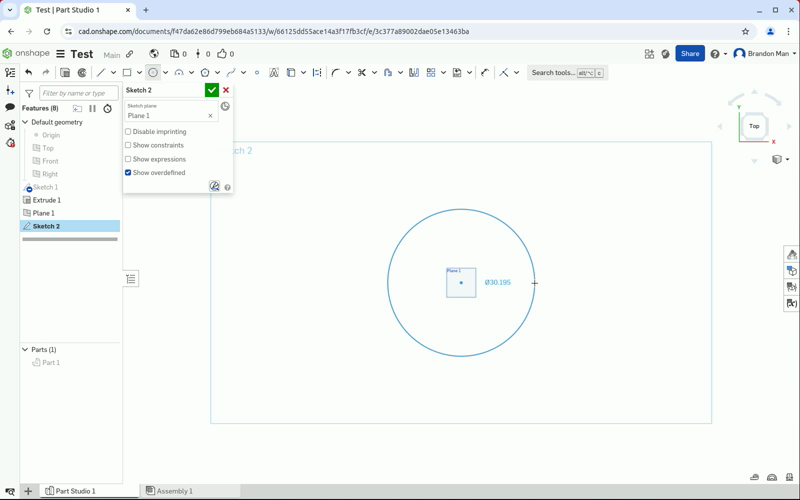
click(534, 282)
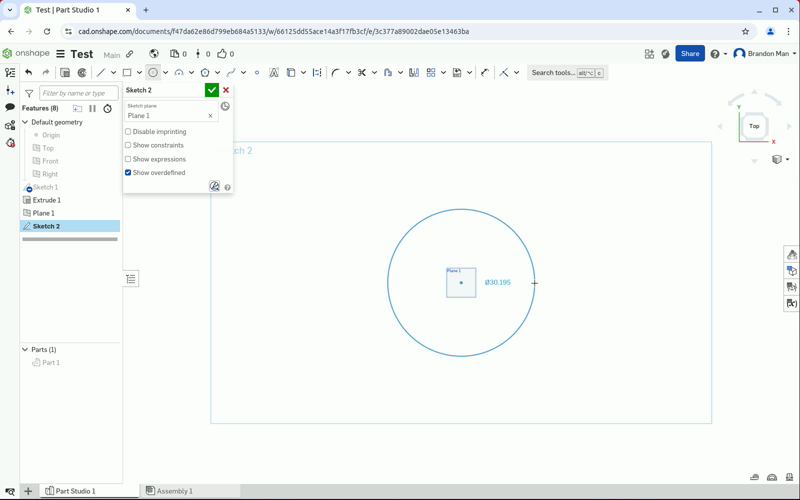
key(esc)
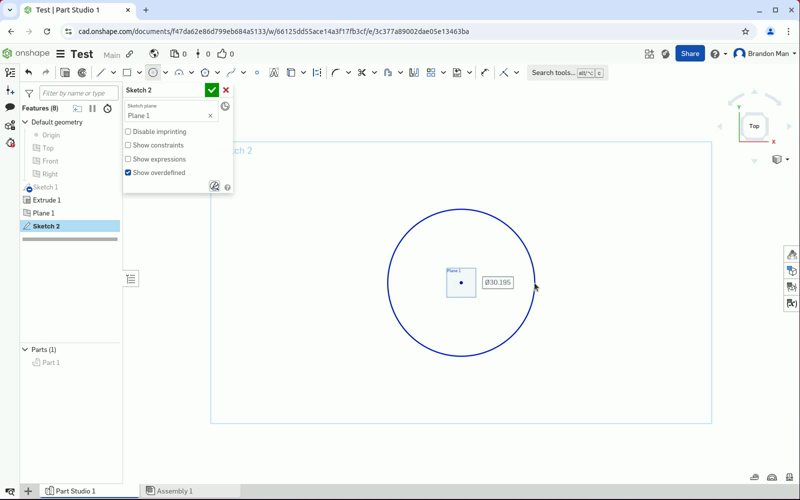
key(c)
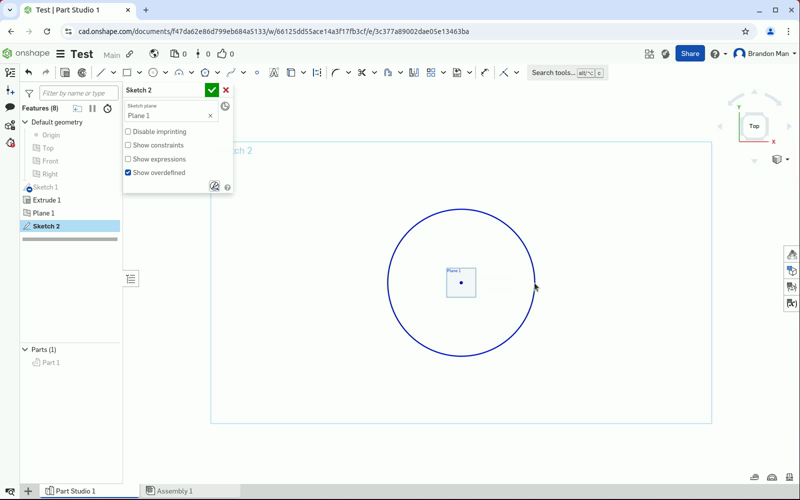
key_down(shift)
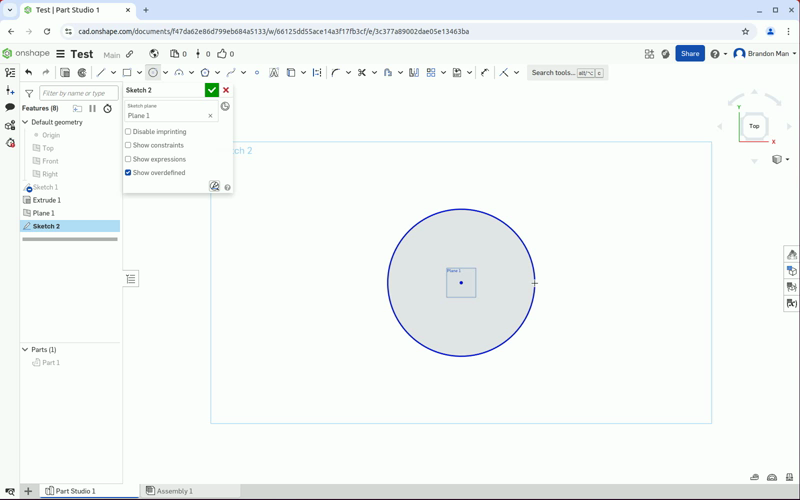
mouse_move(461, 282)
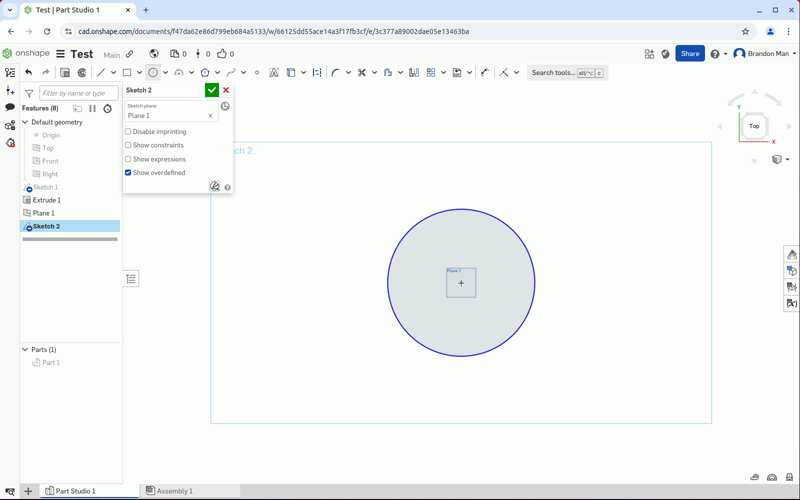
click(461, 282)
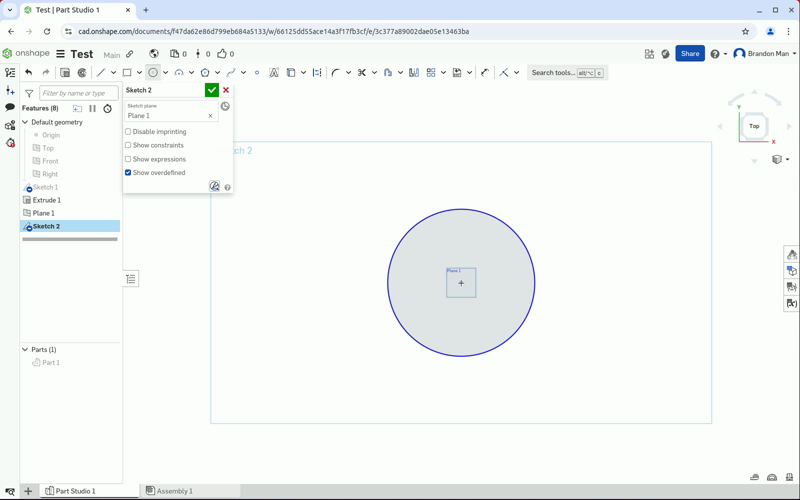
key_up(shift)
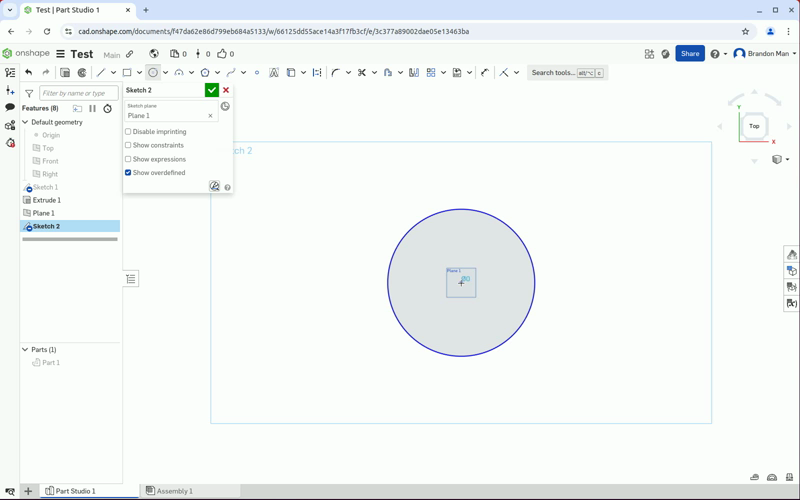
mouse_move(525, 282)
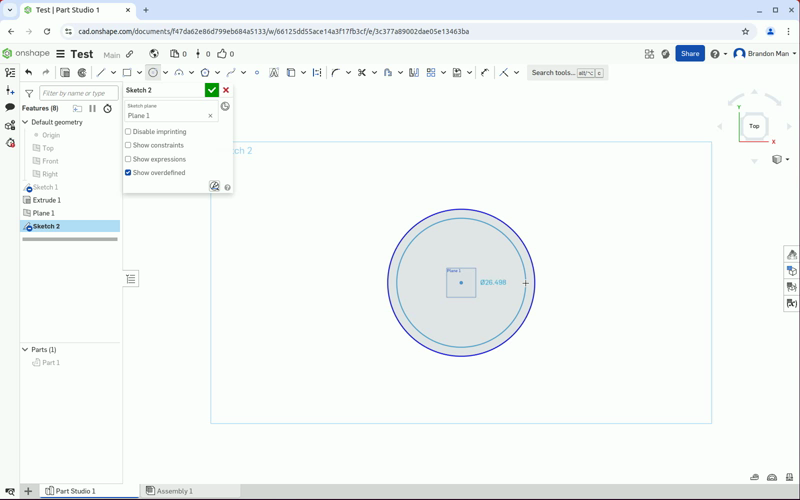
click(525, 282)
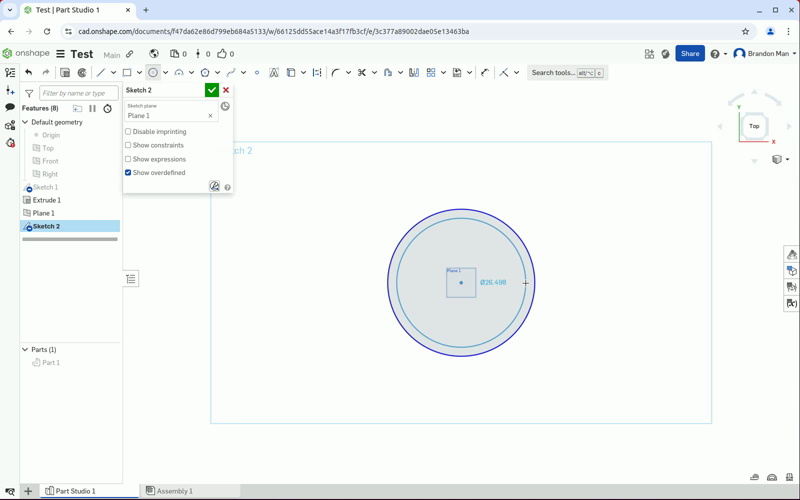
key(esc)
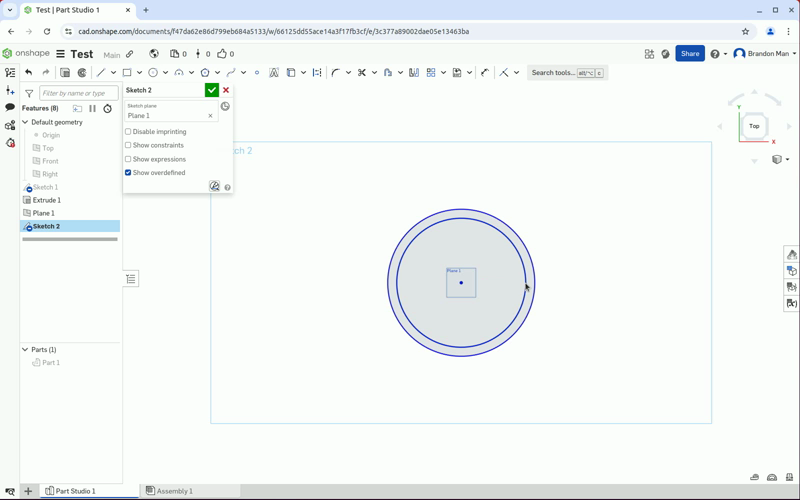
mouse_move(524, 304)
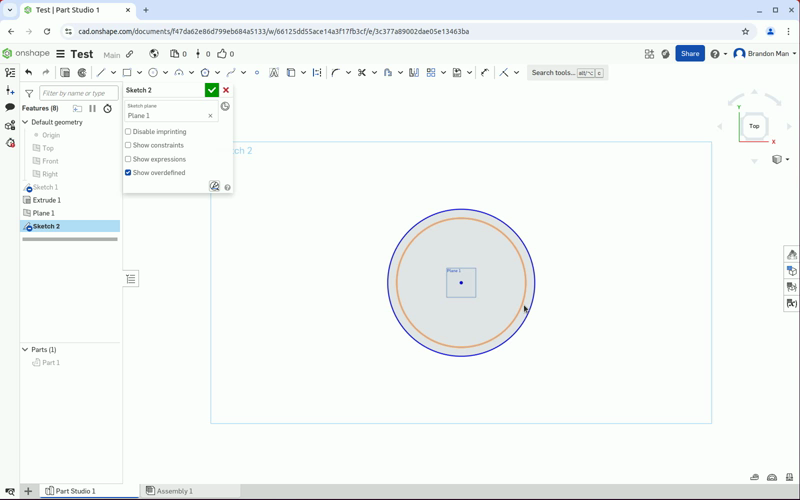
click(524, 304)
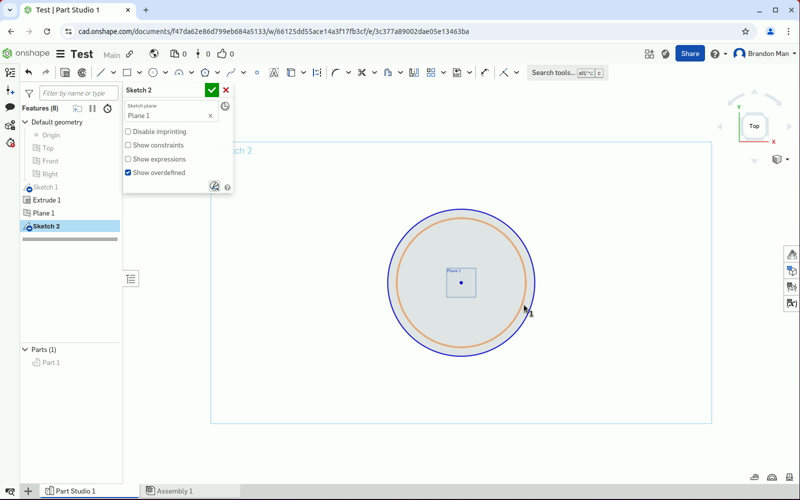
mouse_move(73, 352)
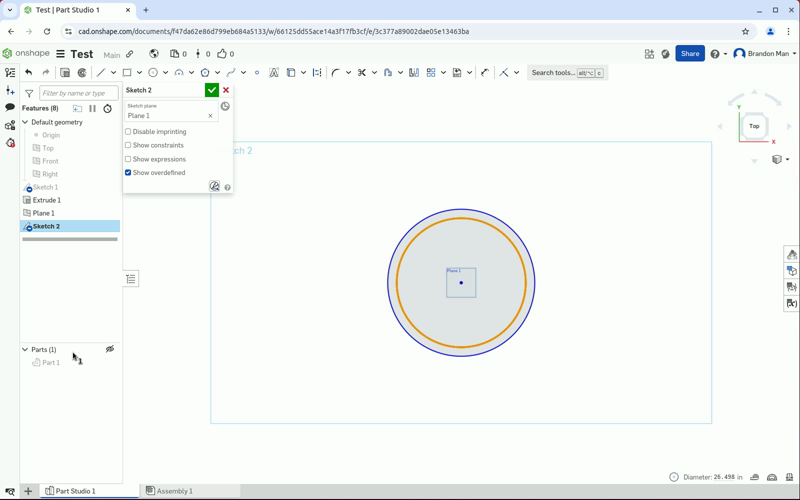
key(shift+y)
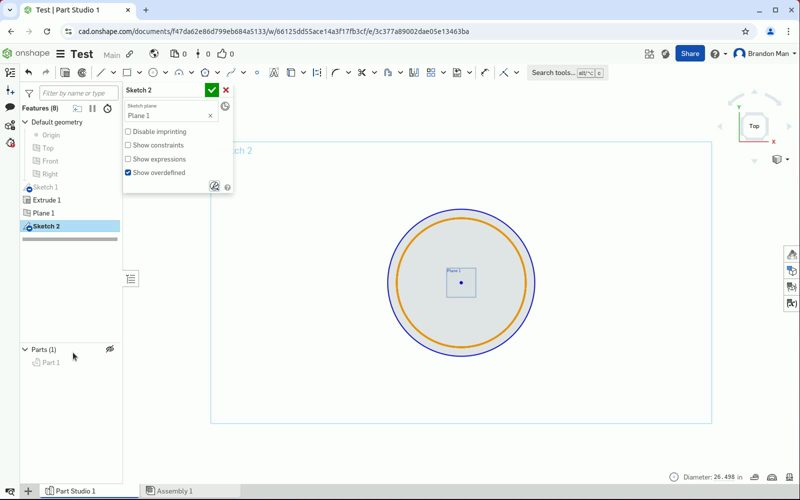
key(shift+e)
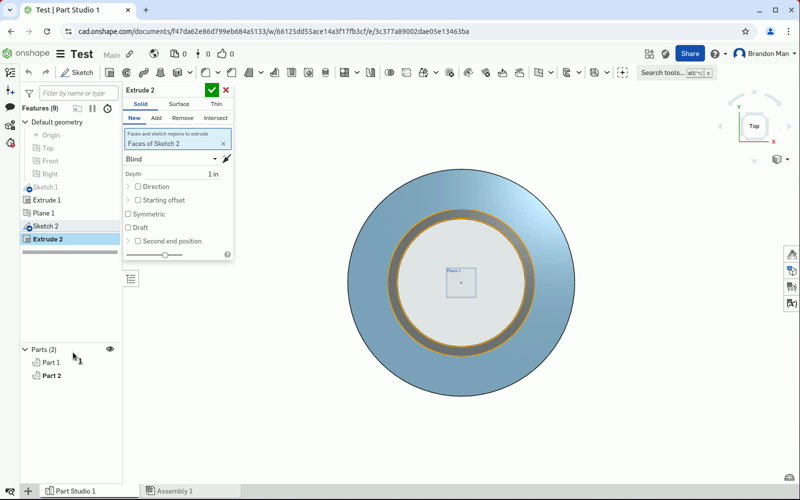
mouse_move(143, 106)
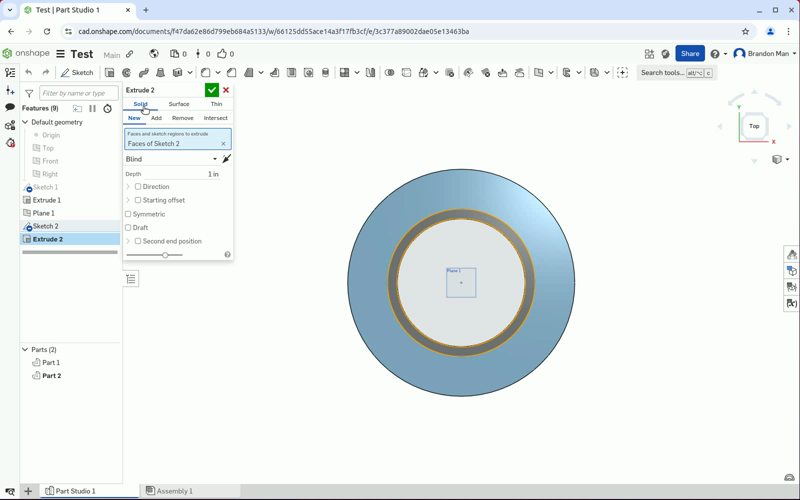
click(143, 106)
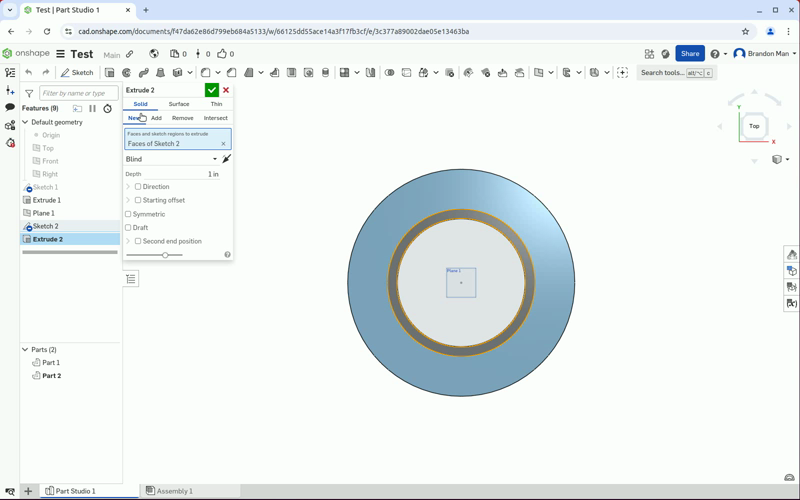
mouse_move(137, 120)
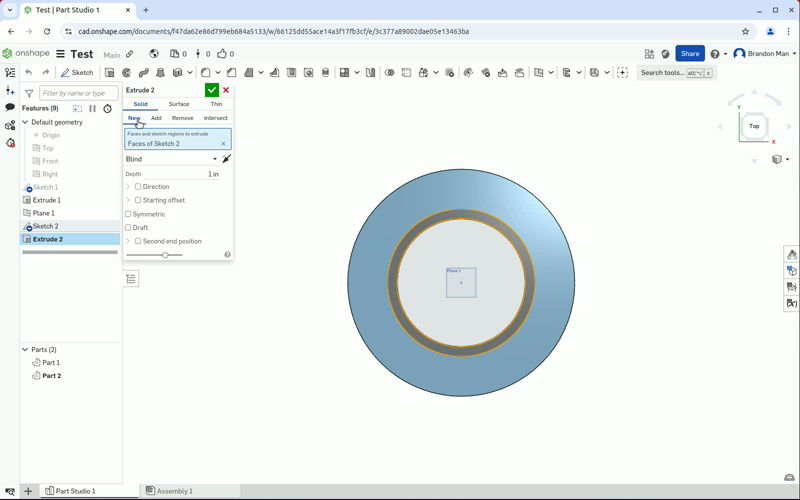
click(137, 120)
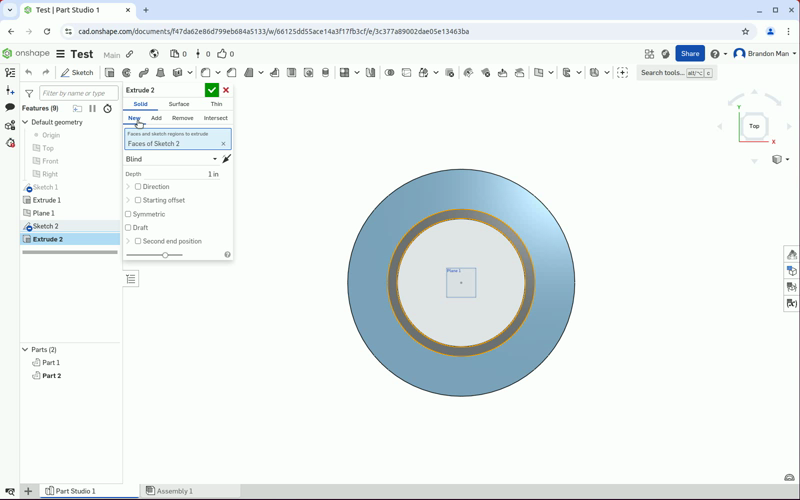
key(tab, 4)
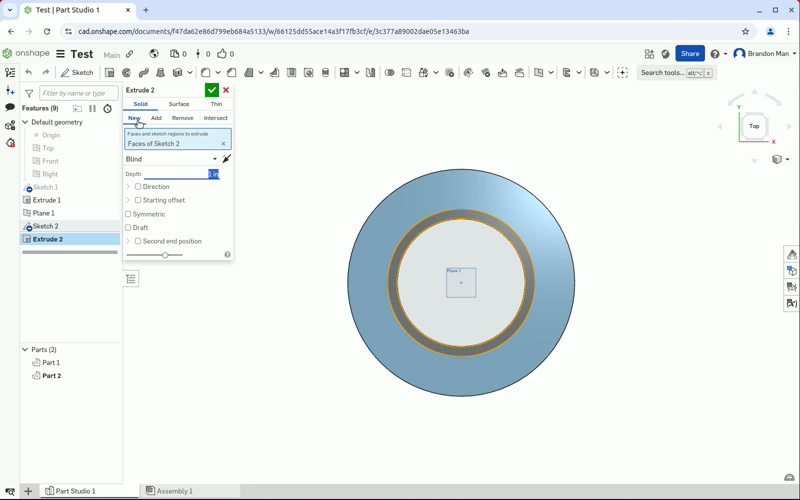
text(20.46)
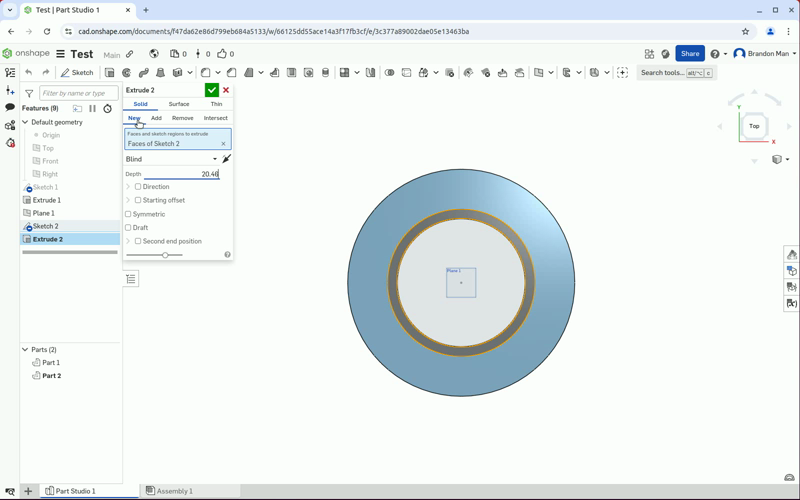
key(enter)
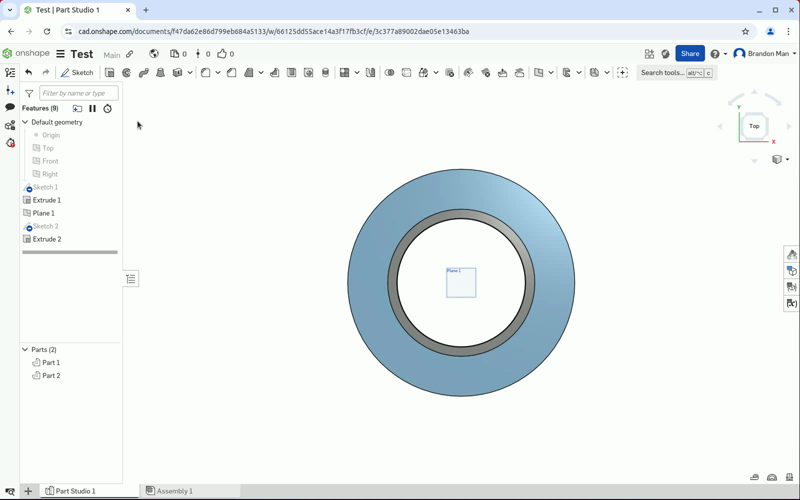
key(shift+h)
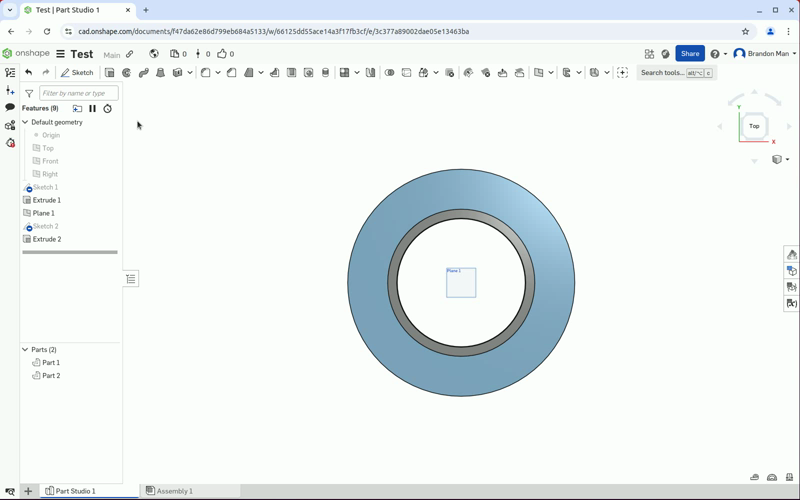
key(shift+h)
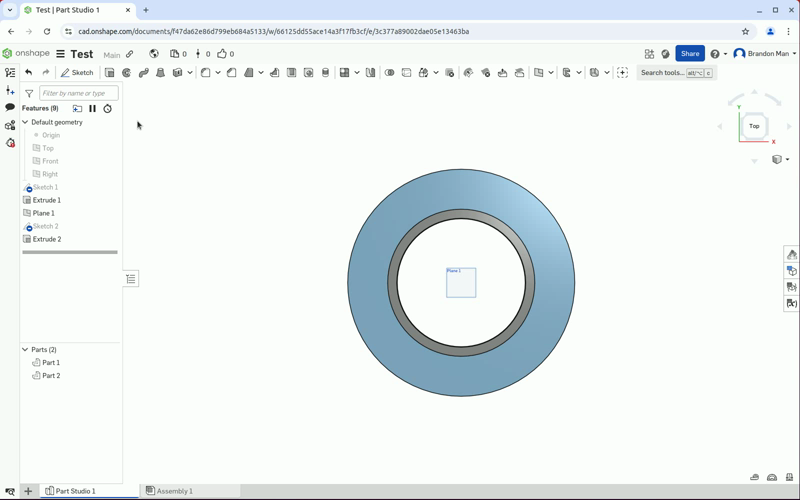
key(shift+7)
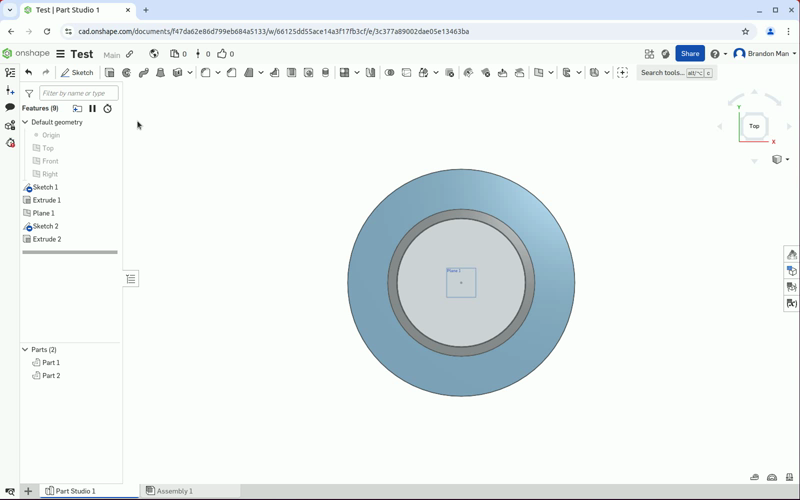
key(up, 3)
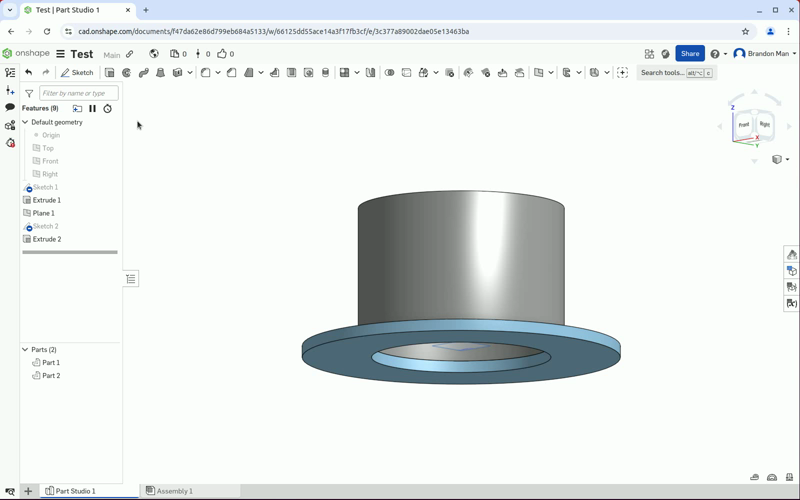
key(left, 3)
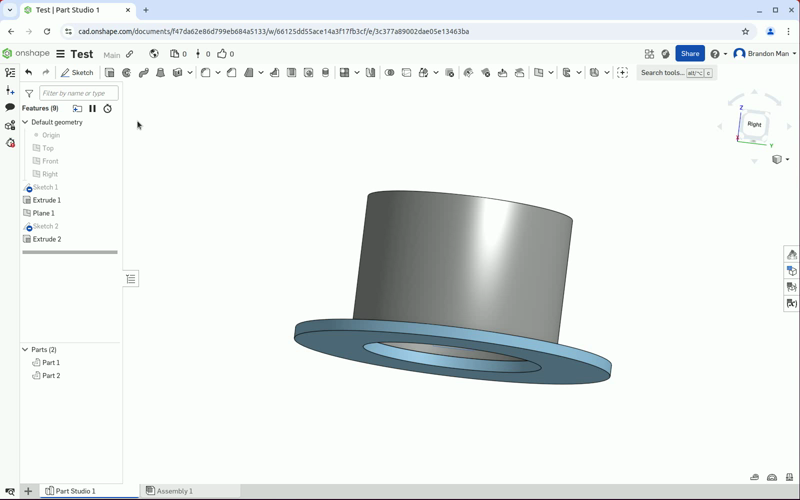
key(right, 3)
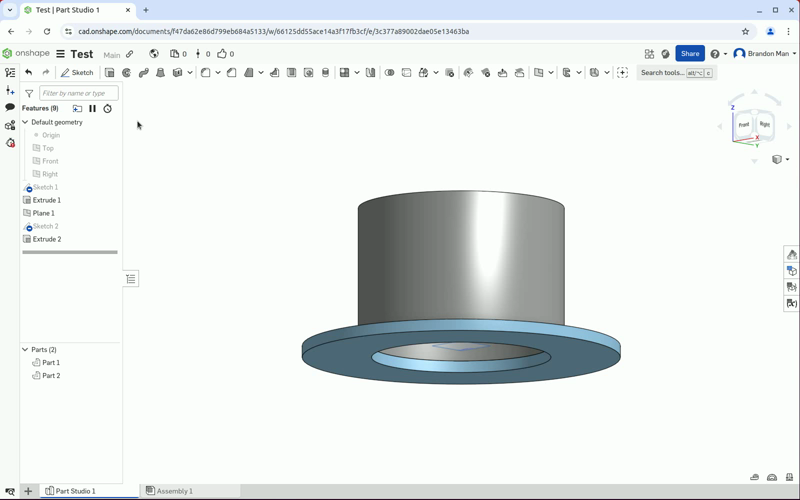
key(down, 3)
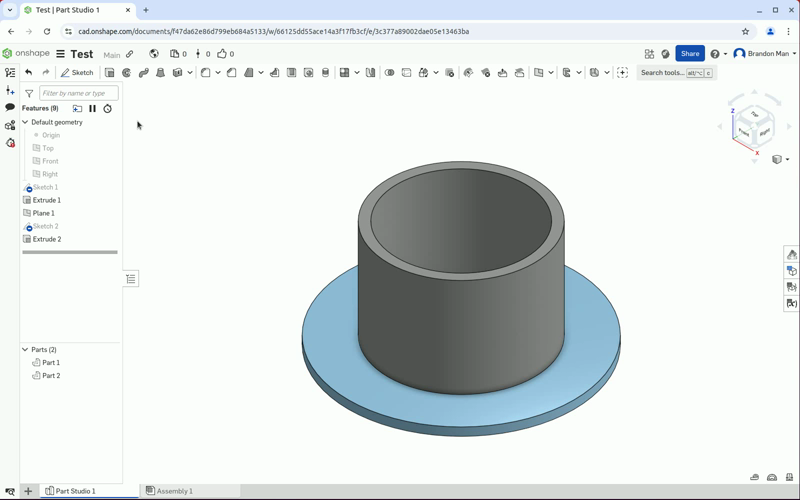
mouse_move(73, 189)
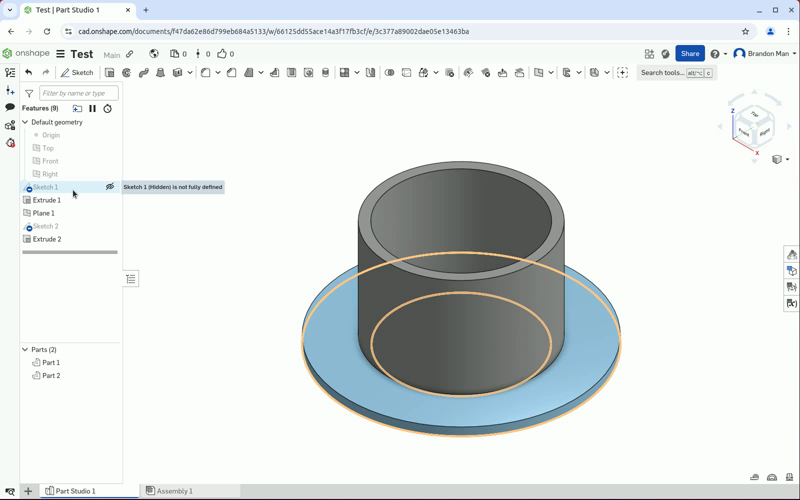
click(73, 189)